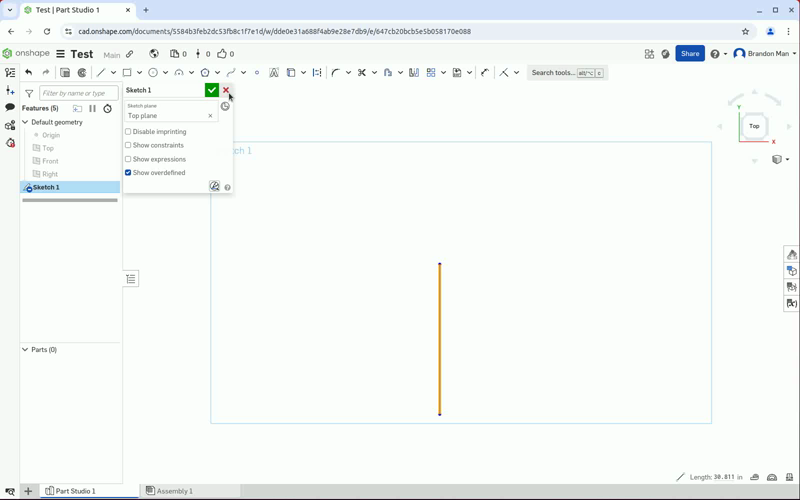
key(shift+h)
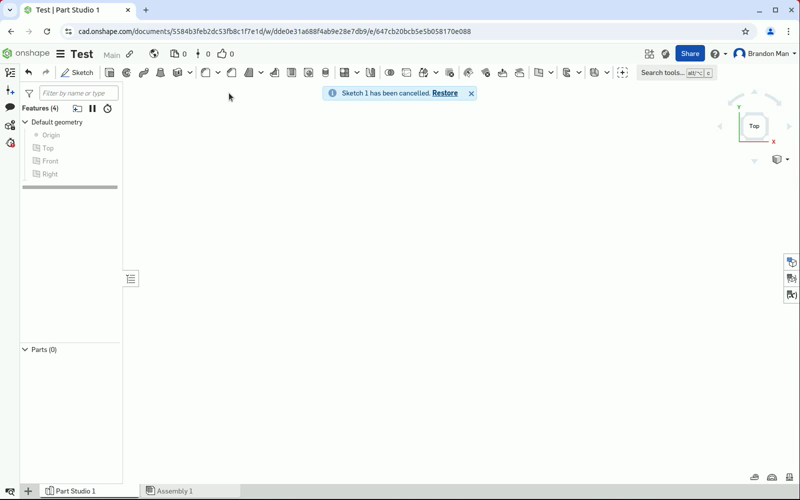
mouse_move(73, 352)
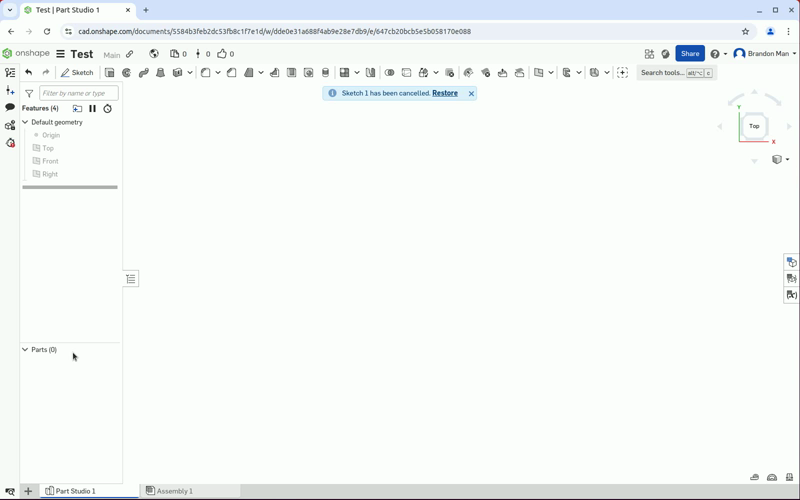
key(y)
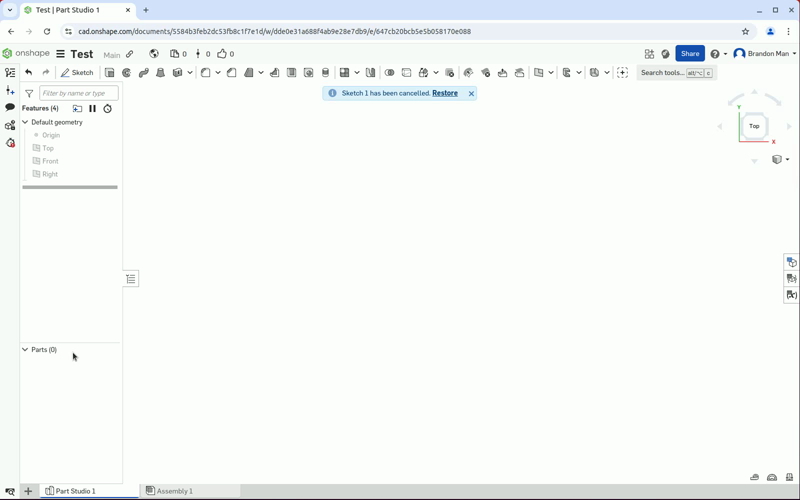
key(shift+p)
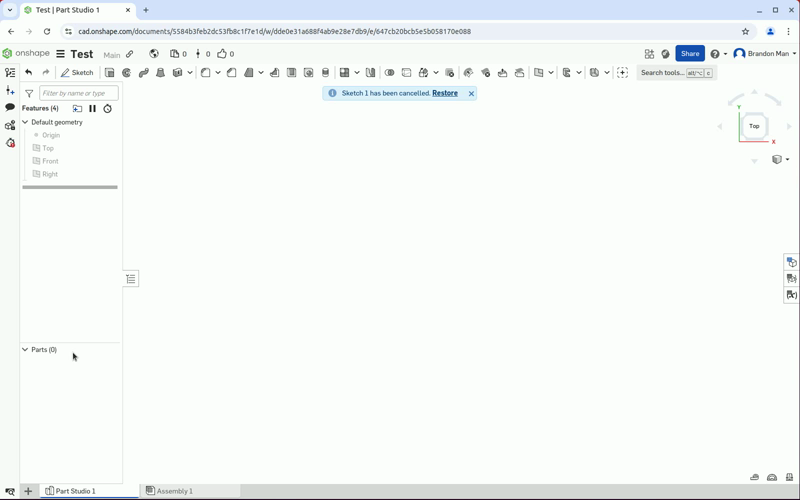
key(space)
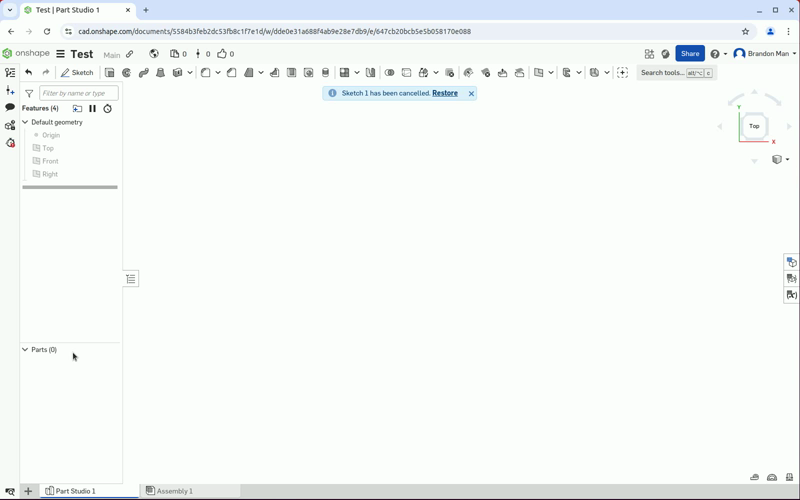
key_down(shift)
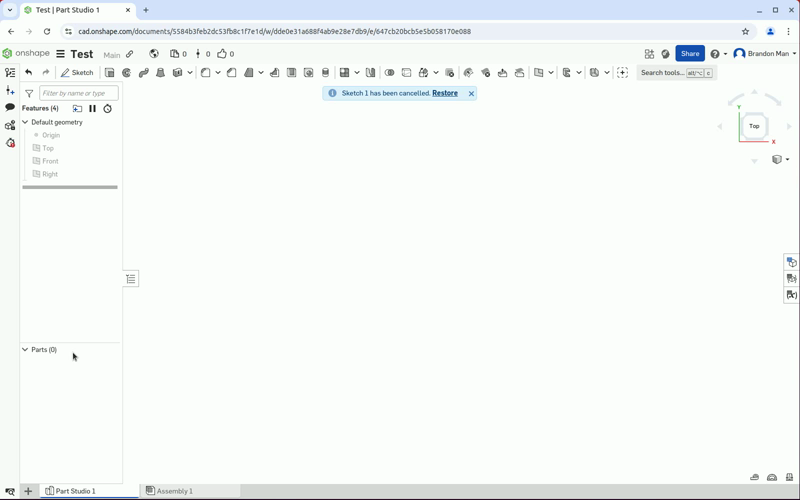
key(up)
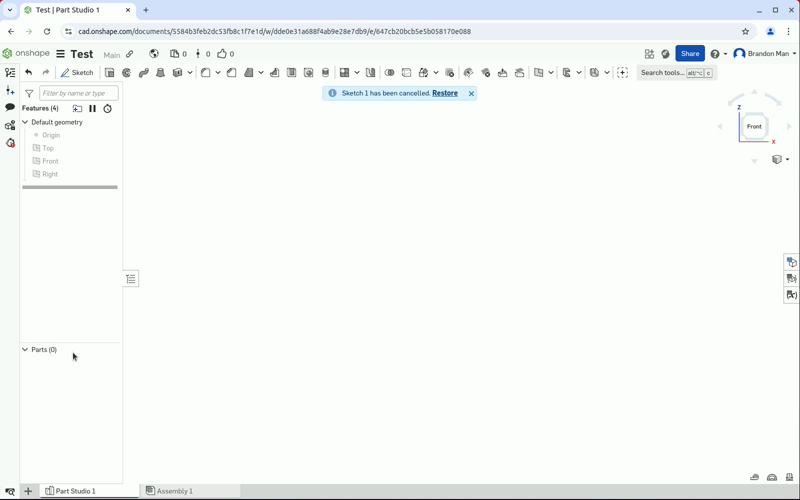
key_up(shift)
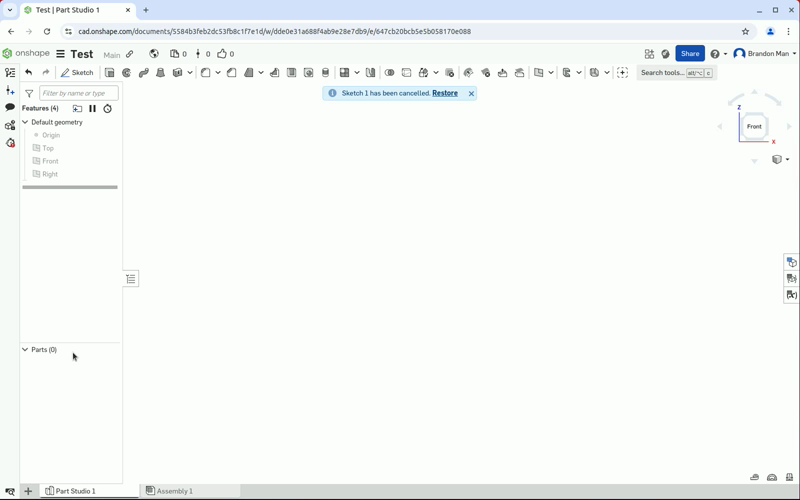
mouse_move(73, 352)
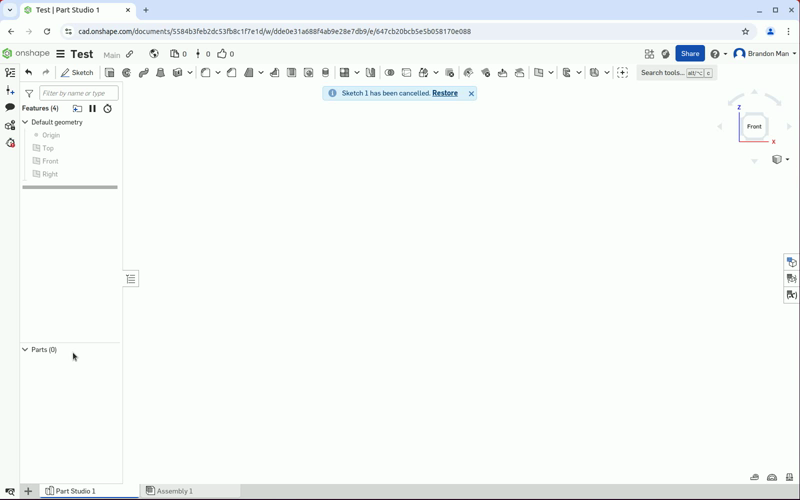
key(shift+y)
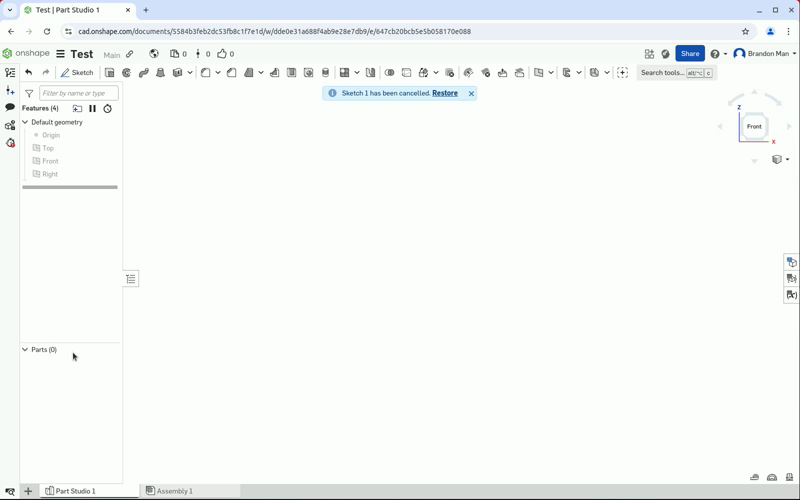
key(shift+s)
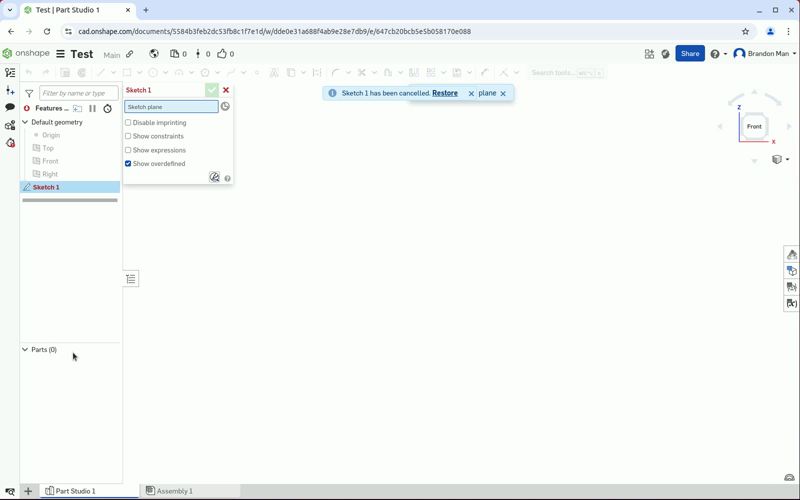
mouse_move(73, 163)
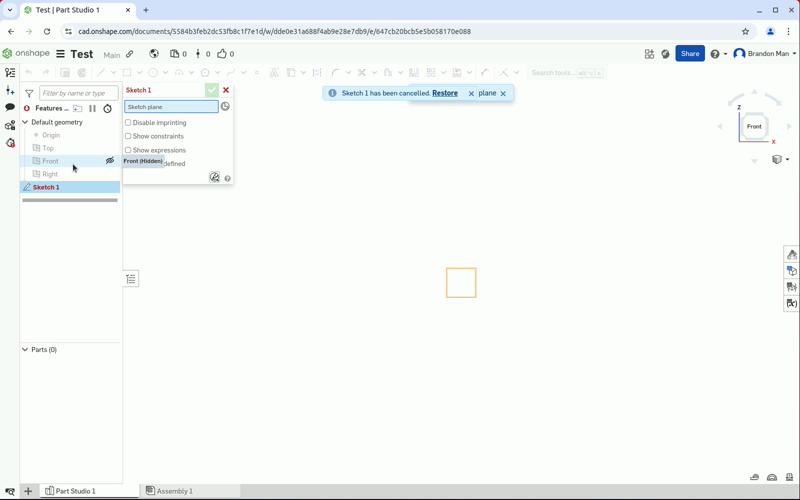
click(73, 163)
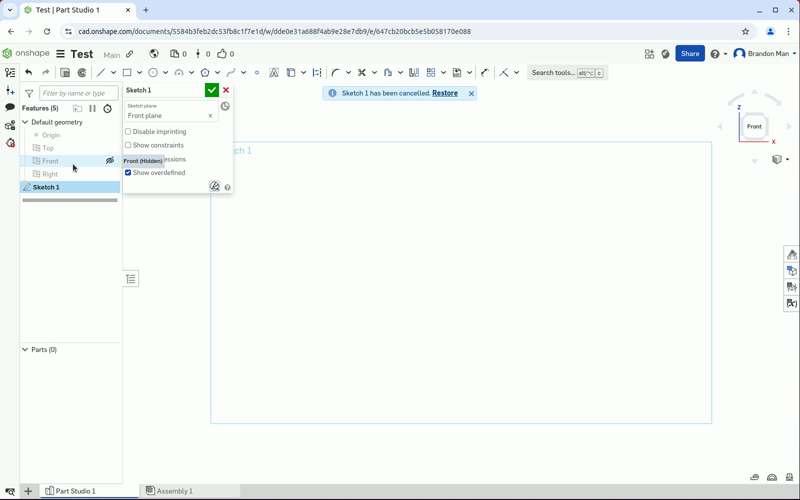
mouse_move(73, 352)
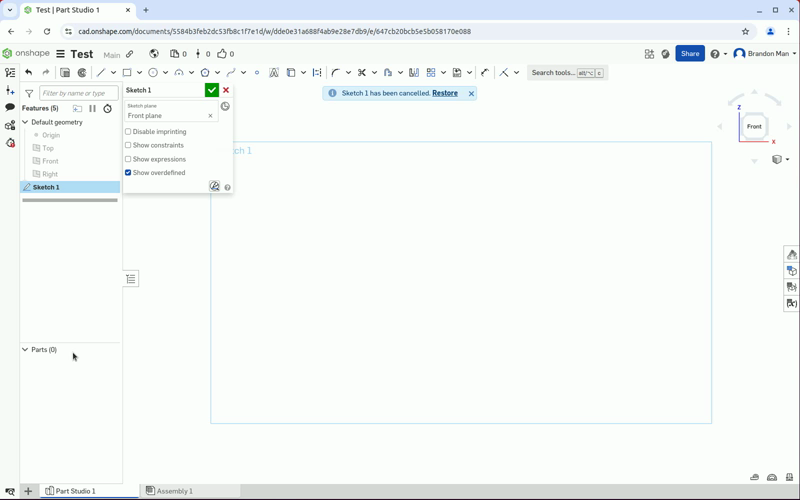
key(y)
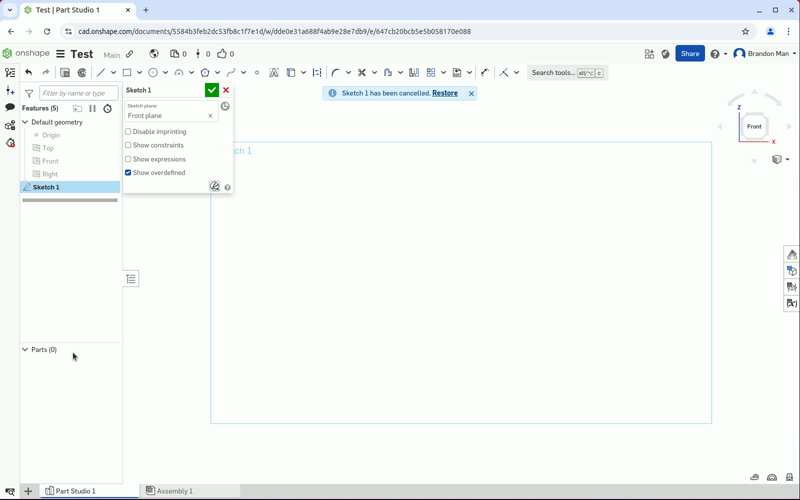
key(l)
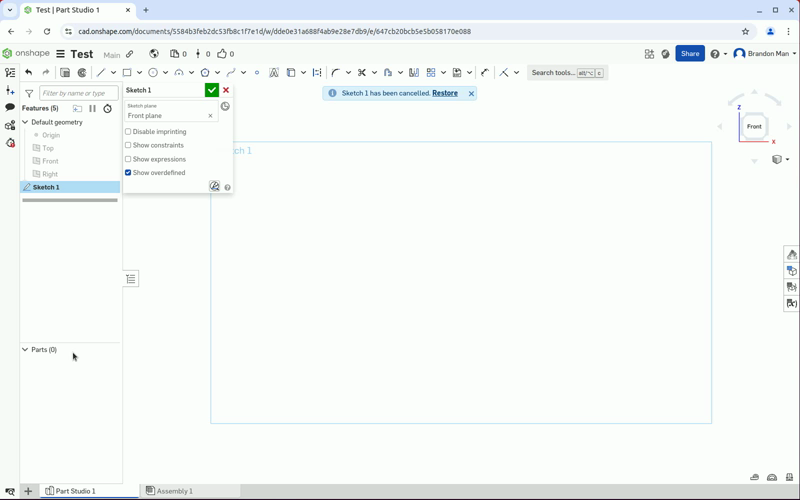
key_down(shift)
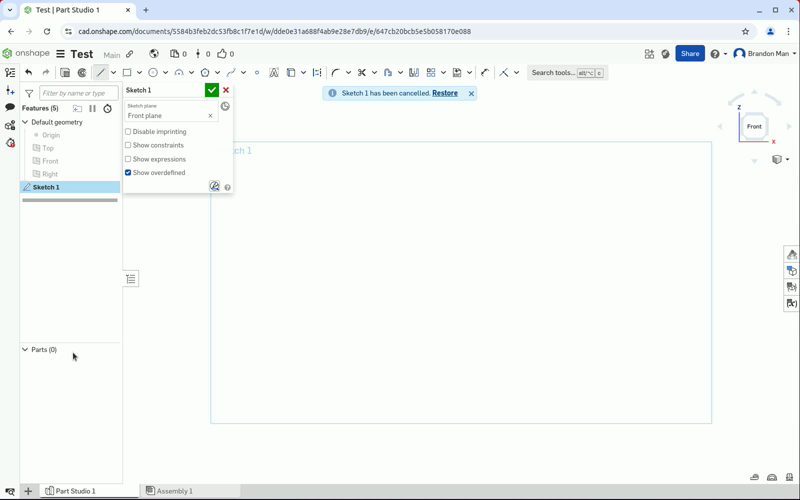
mouse_move(364, 395)
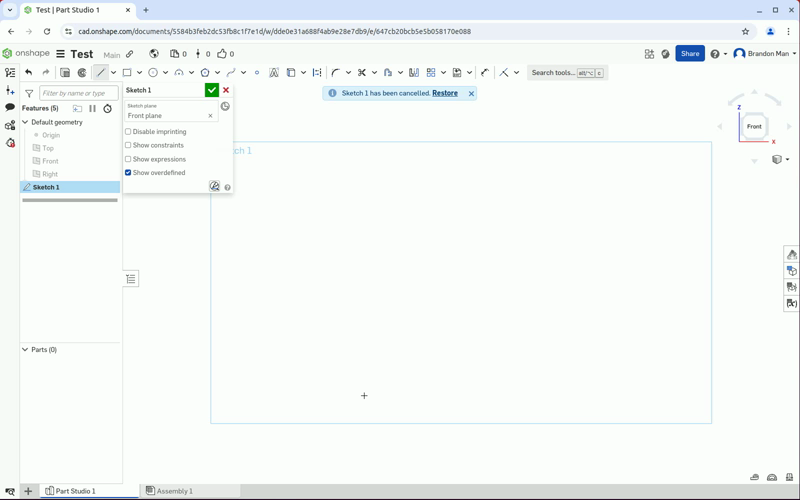
click(364, 395)
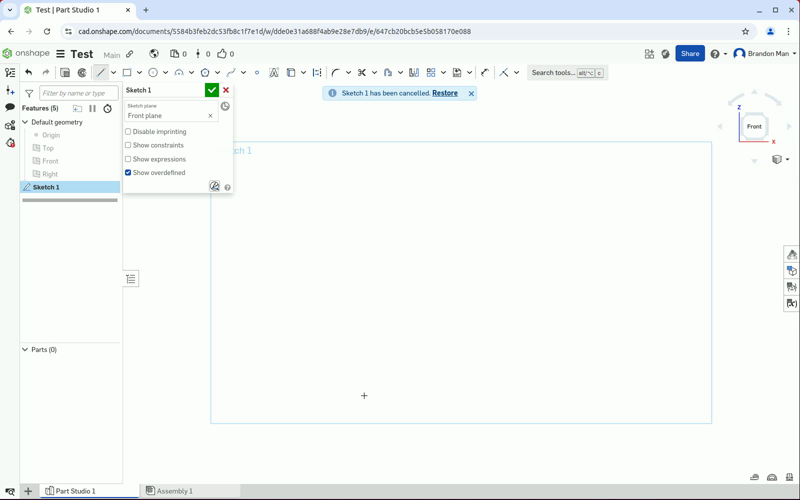
key_up(shift)
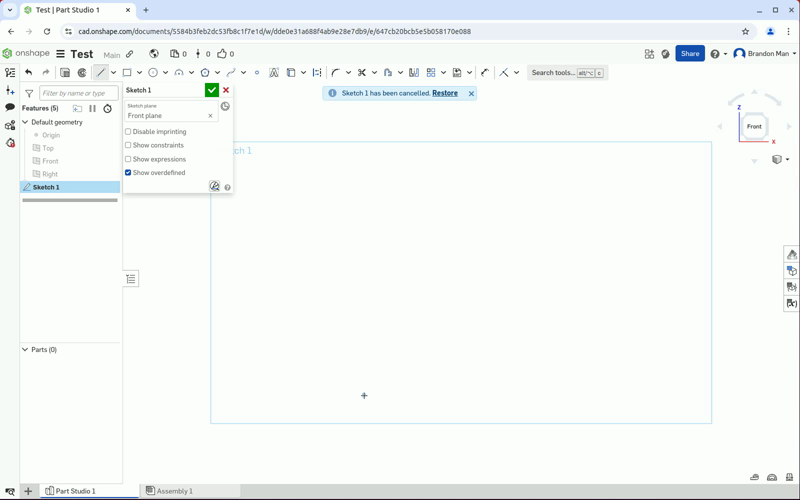
key_down(shift)
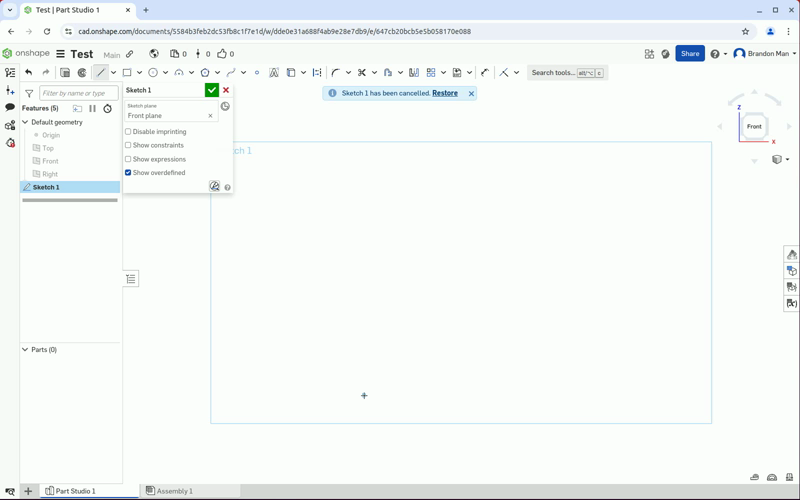
mouse_move(555, 395)
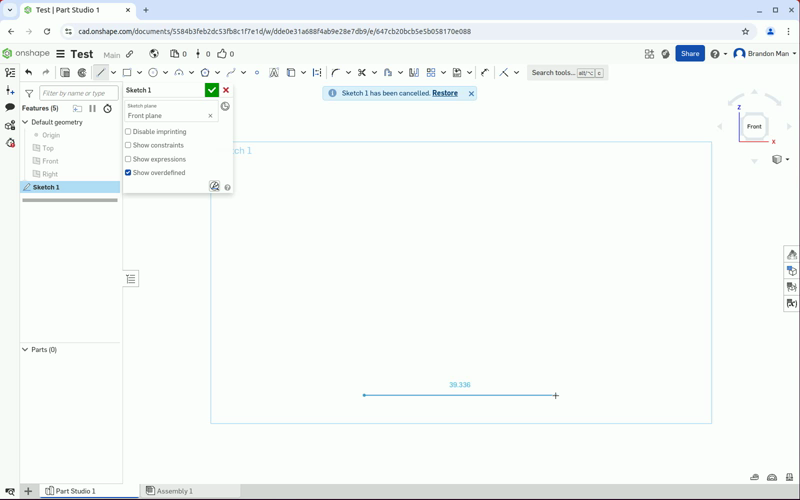
click(555, 395)
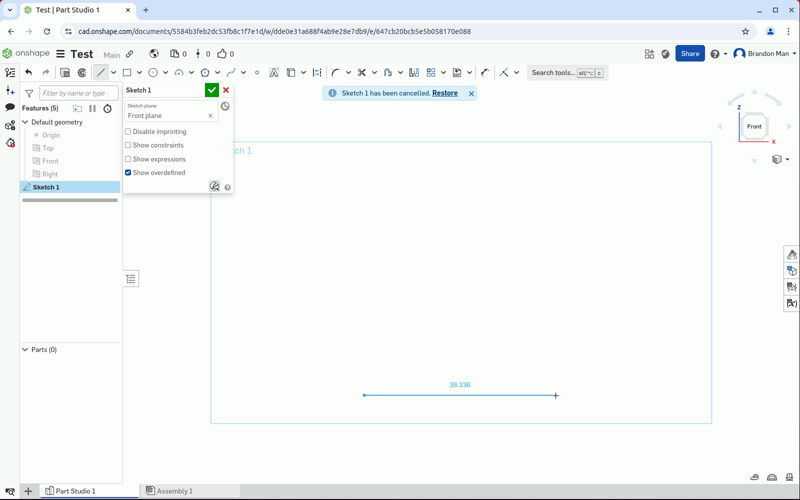
key_up(shift)
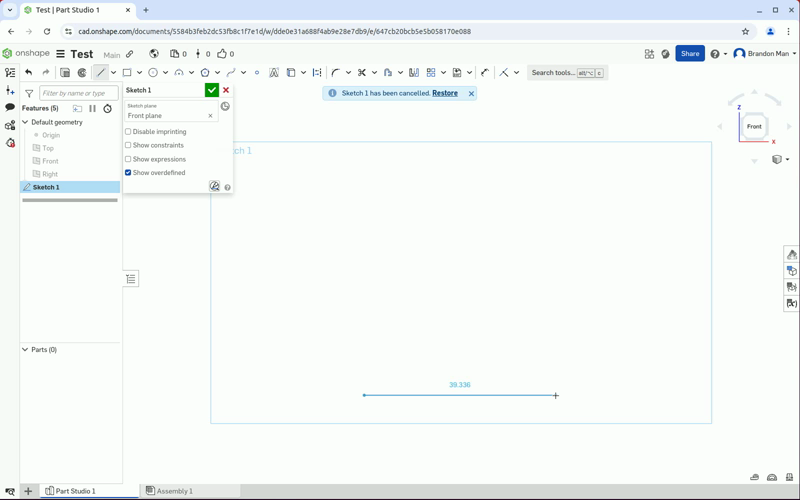
key_down(shift)
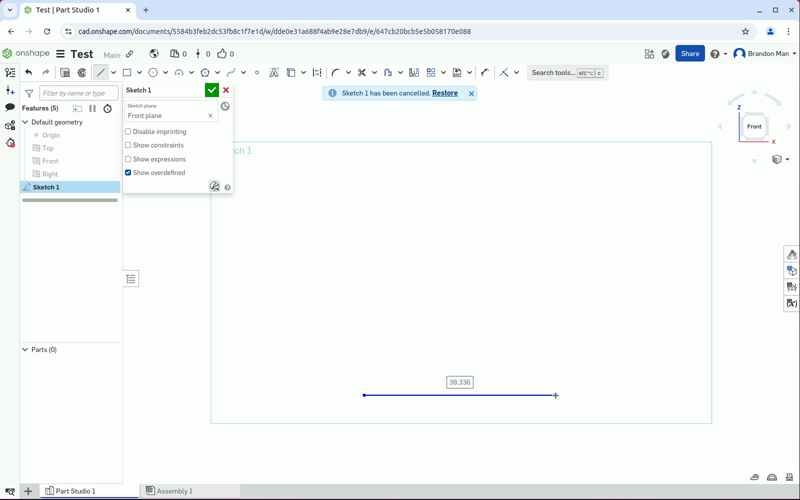
mouse_move(555, 171)
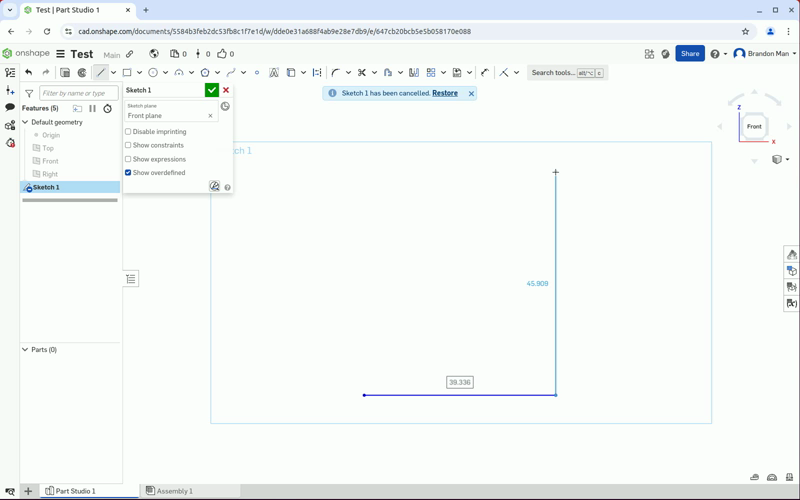
click(555, 171)
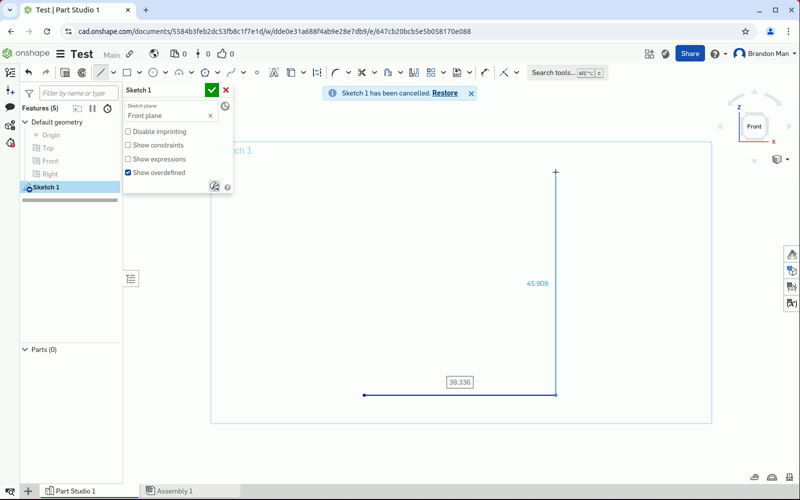
key_up(shift)
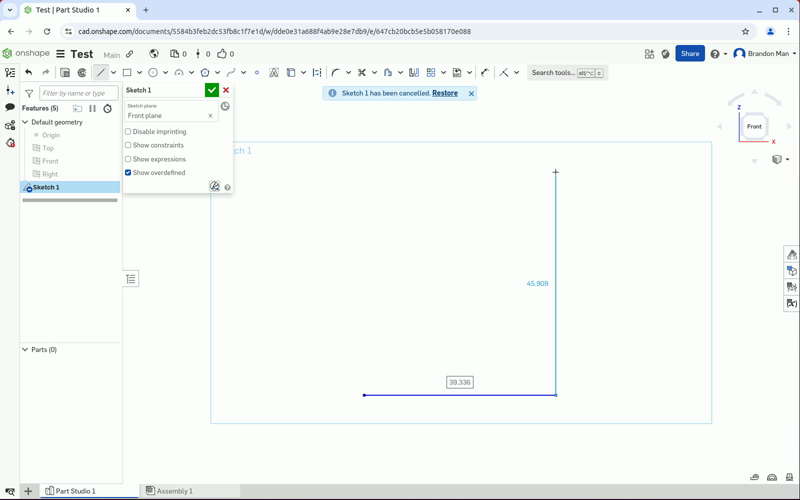
key_down(shift)
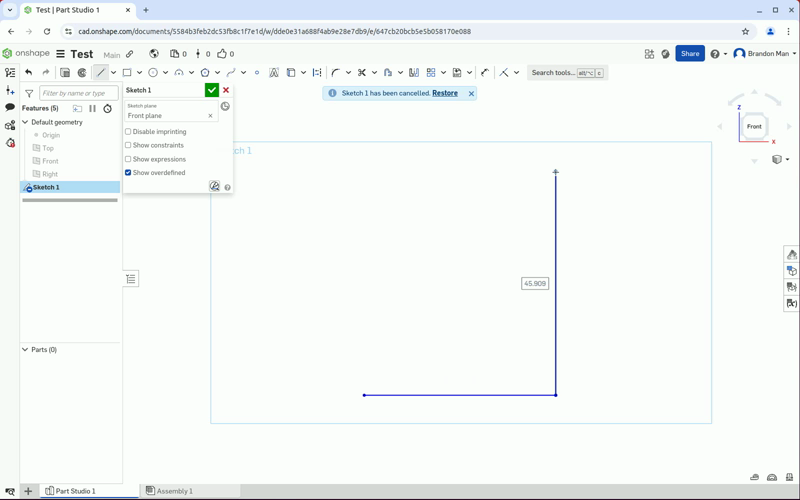
mouse_move(364, 171)
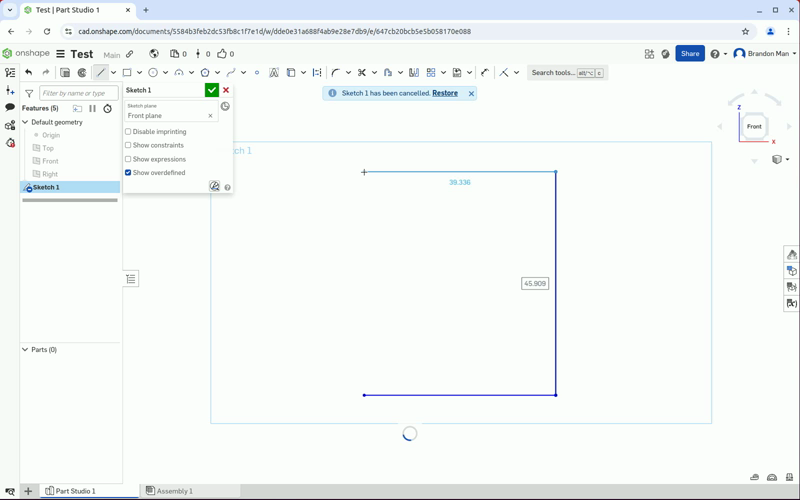
click(364, 171)
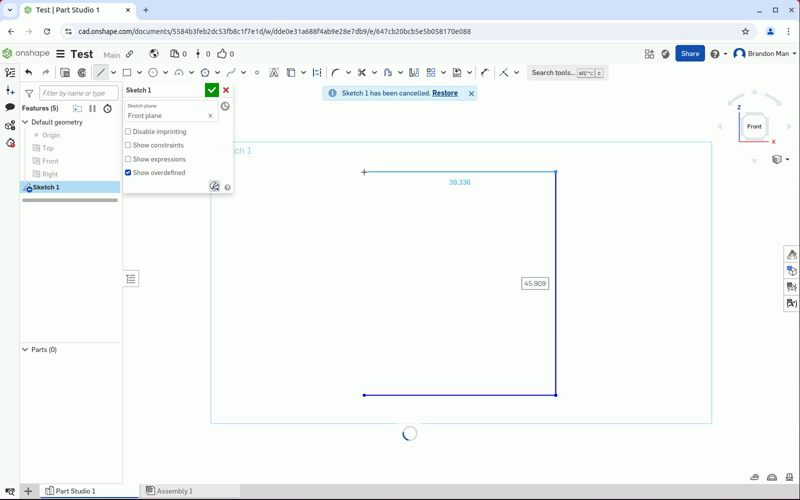
key_up(shift)
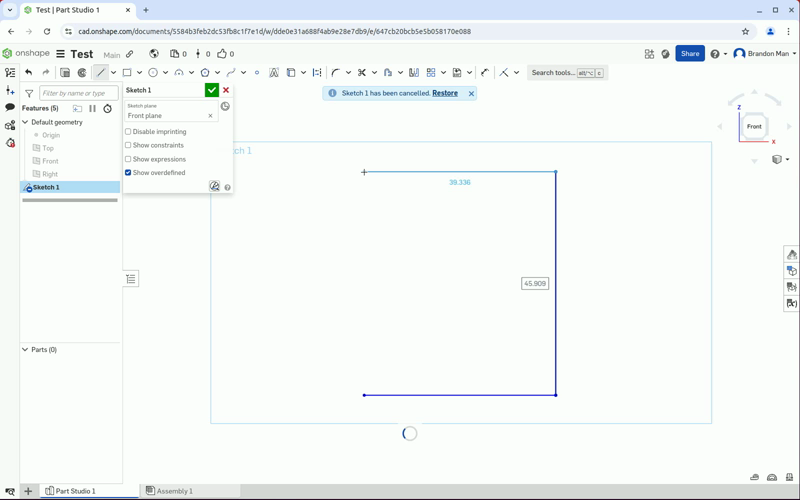
key_down(shift)
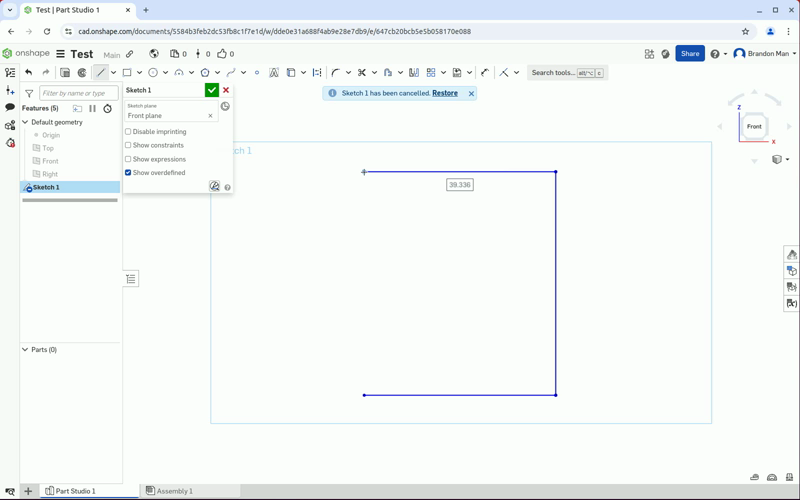
mouse_move(364, 395)
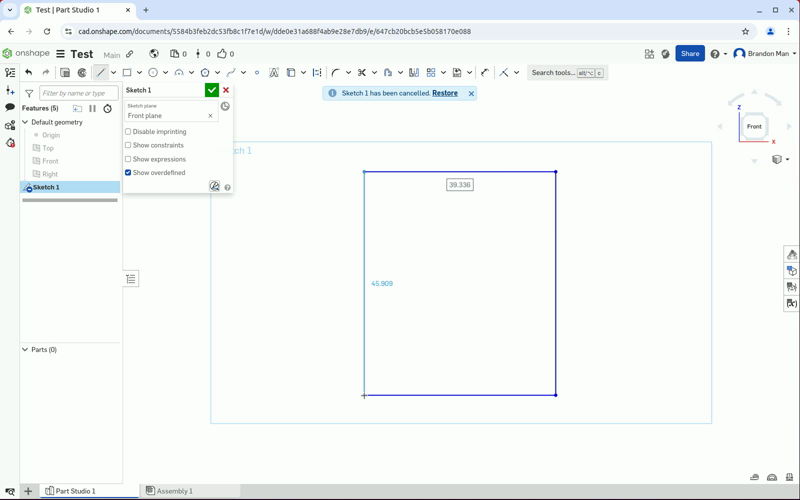
key_up(shift)
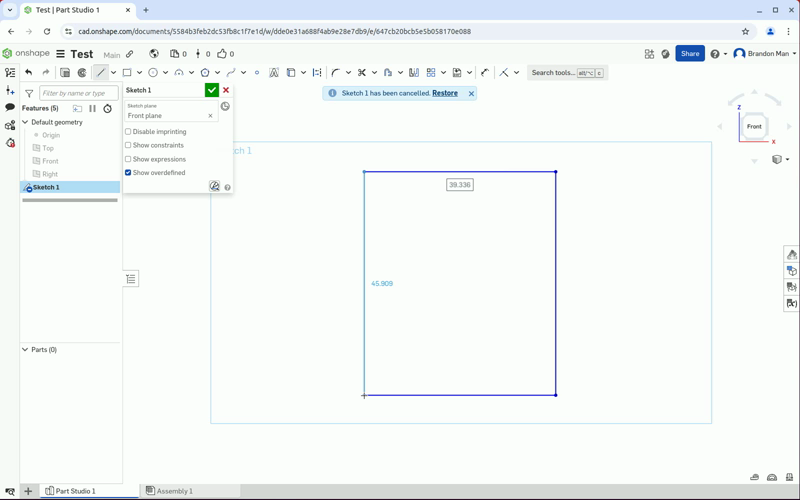
click(364, 395)
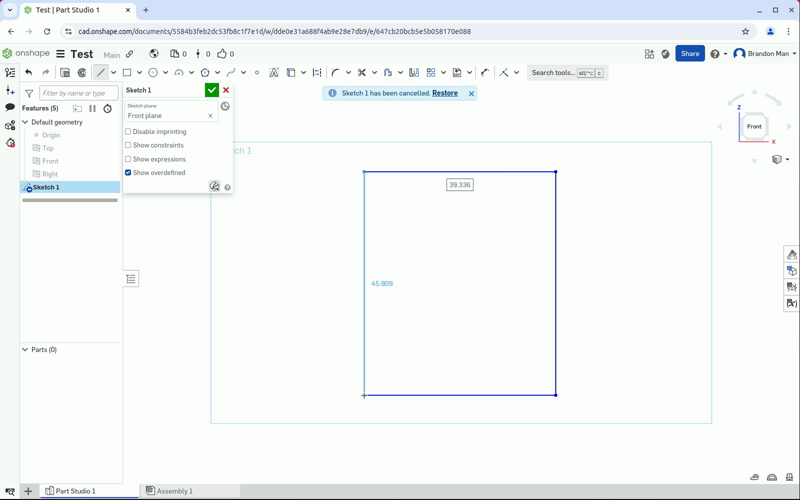
key(esc)
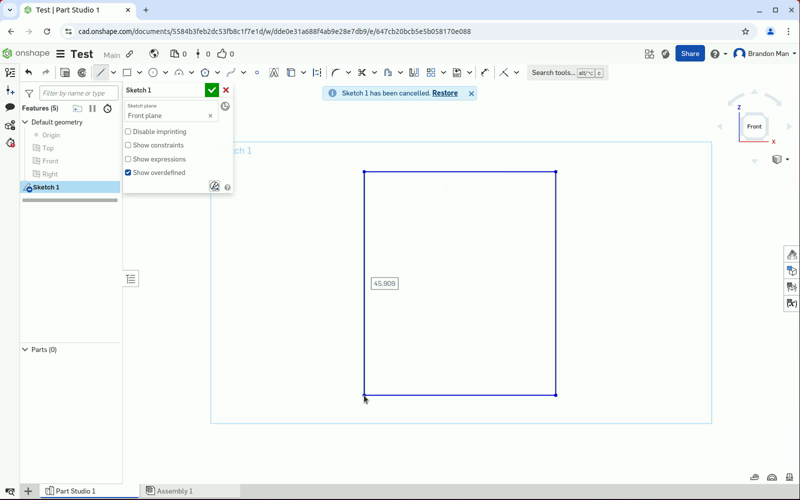
key(c)
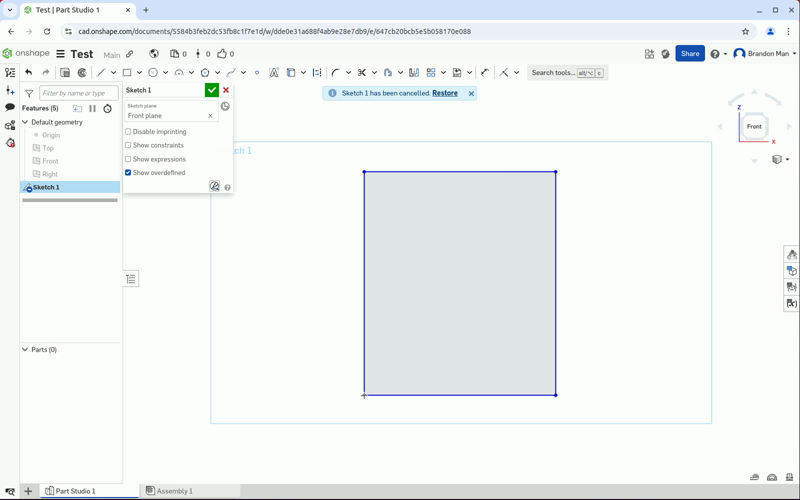
key_down(shift)
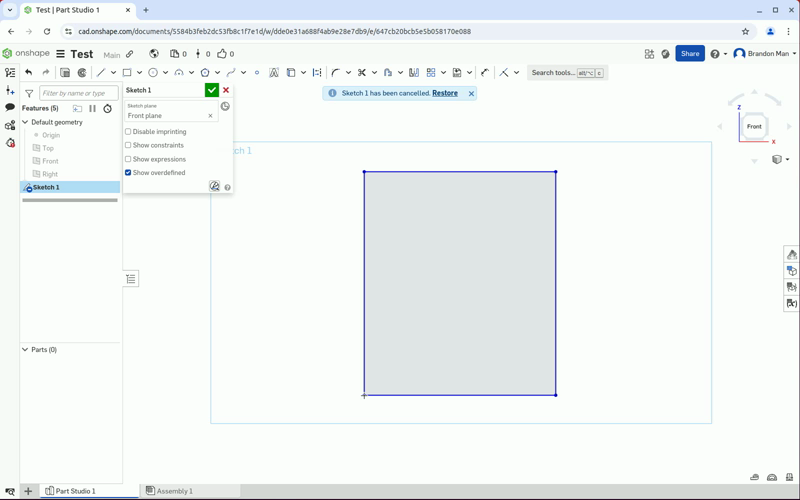
mouse_move(461, 343)
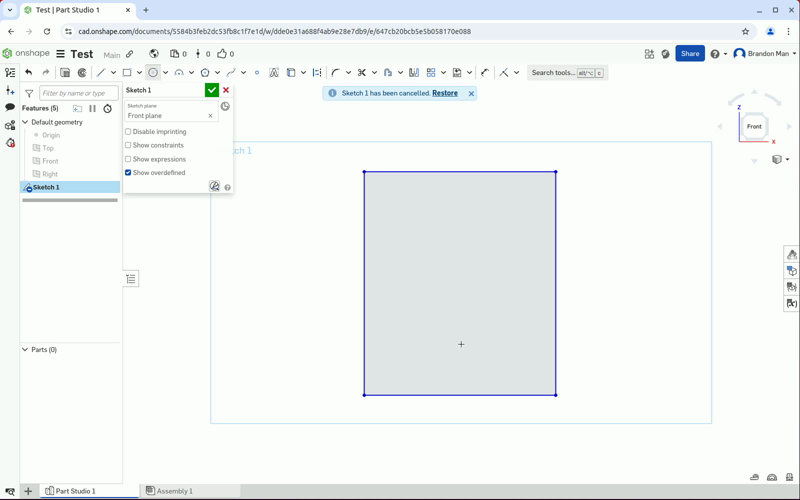
click(461, 343)
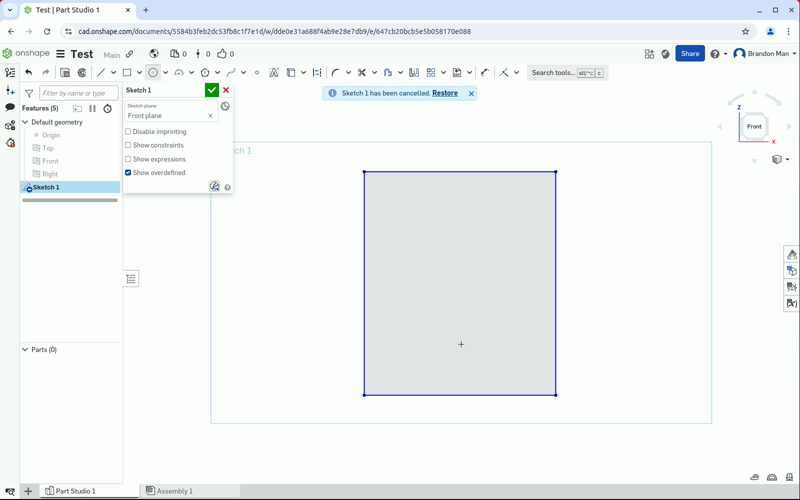
key_up(shift)
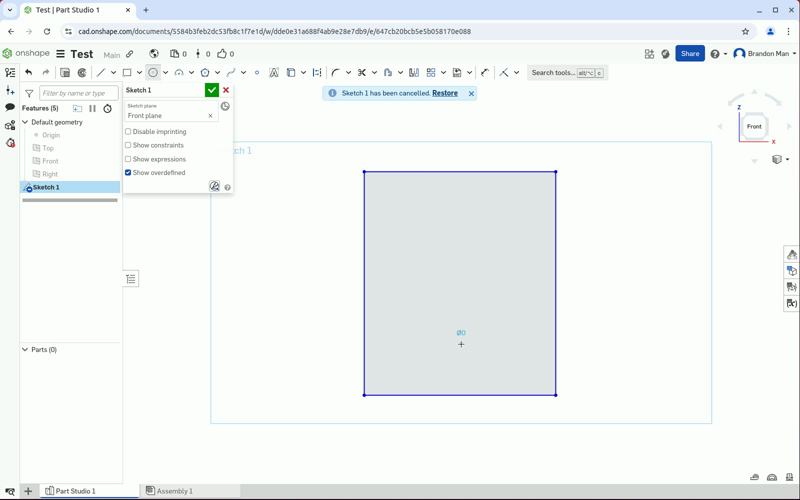
mouse_move(491, 343)
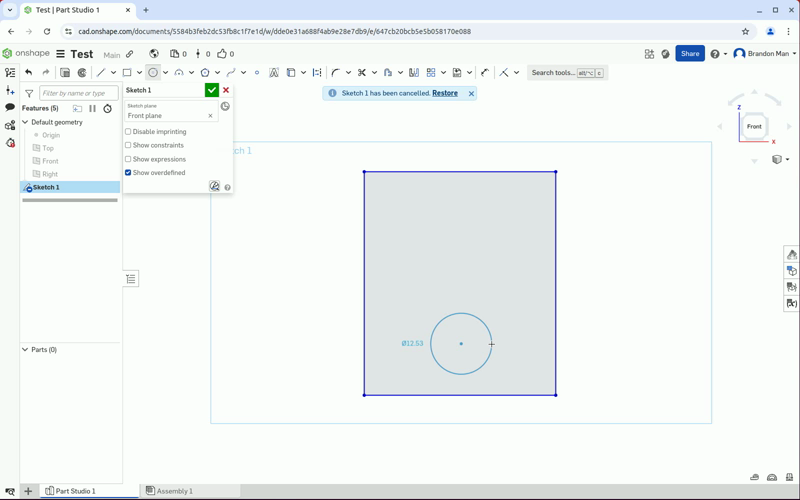
click(491, 343)
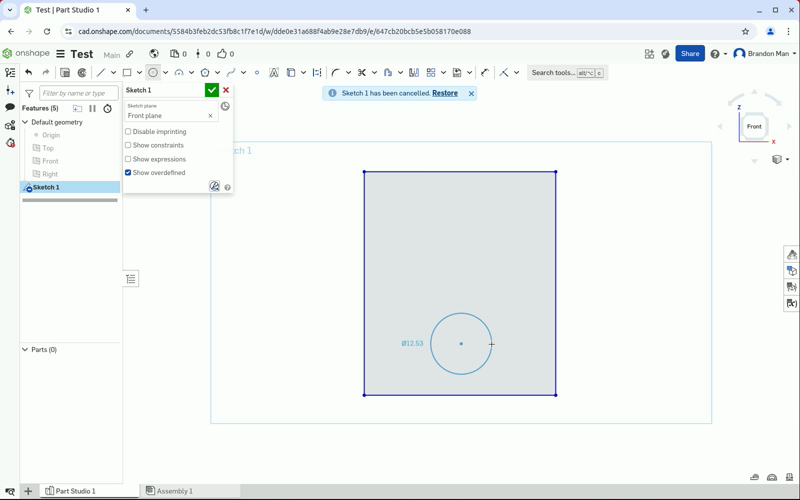
key(esc)
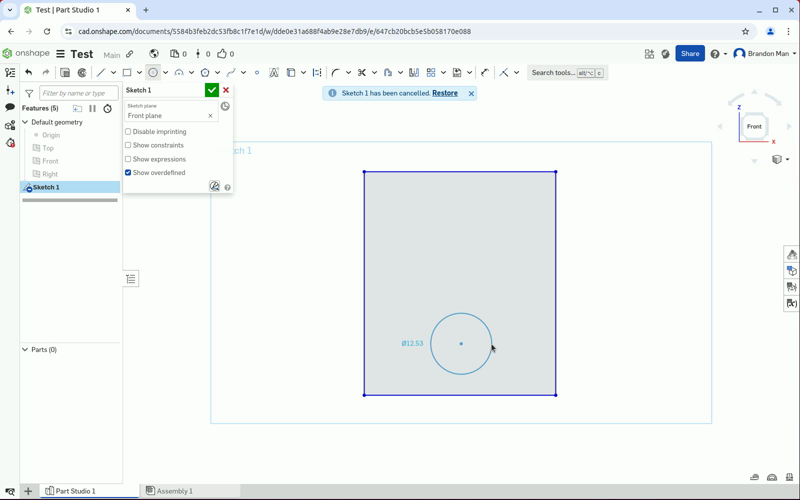
key(c)
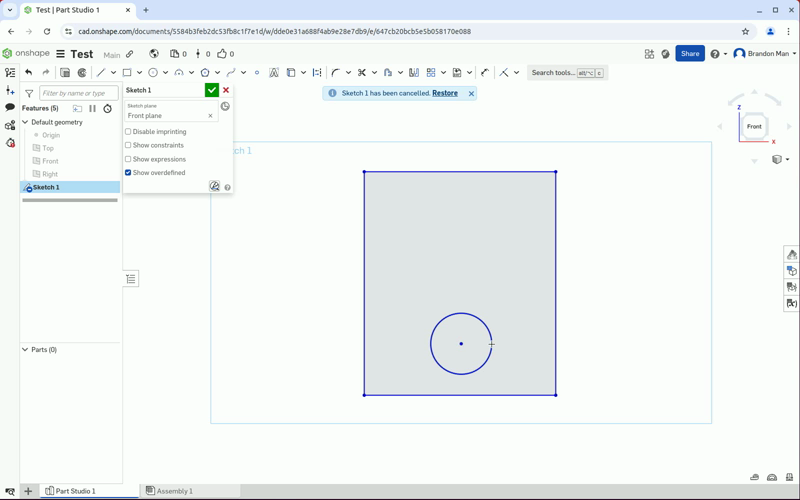
key_down(shift)
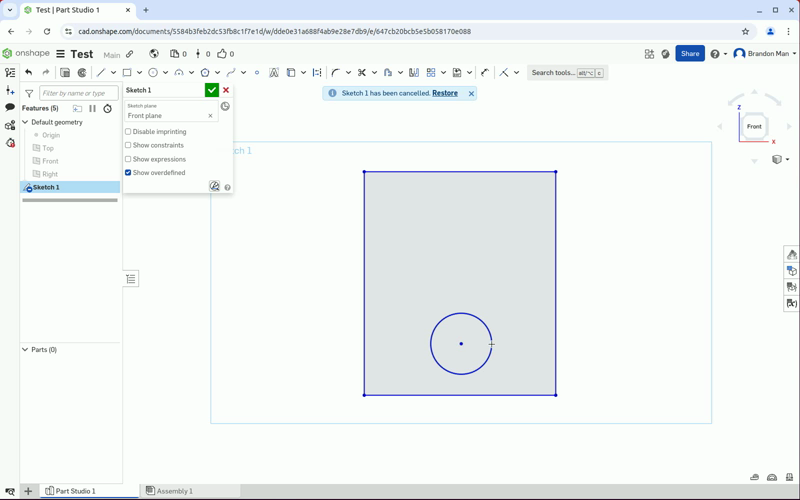
mouse_move(461, 223)
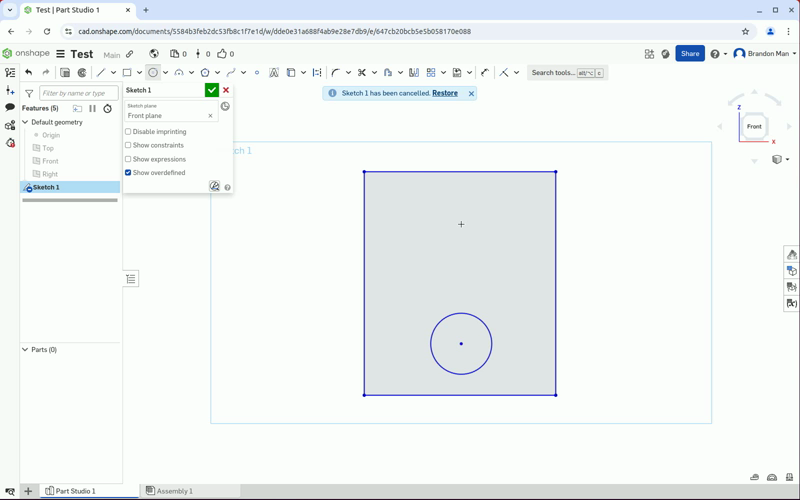
click(461, 223)
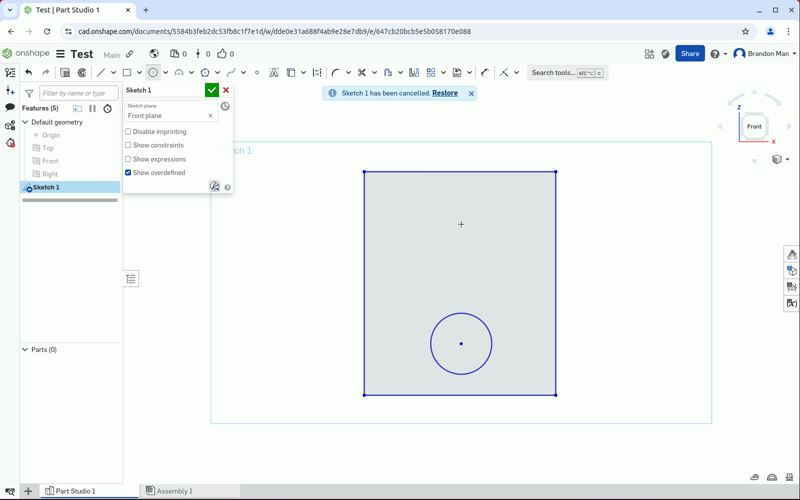
key_up(shift)
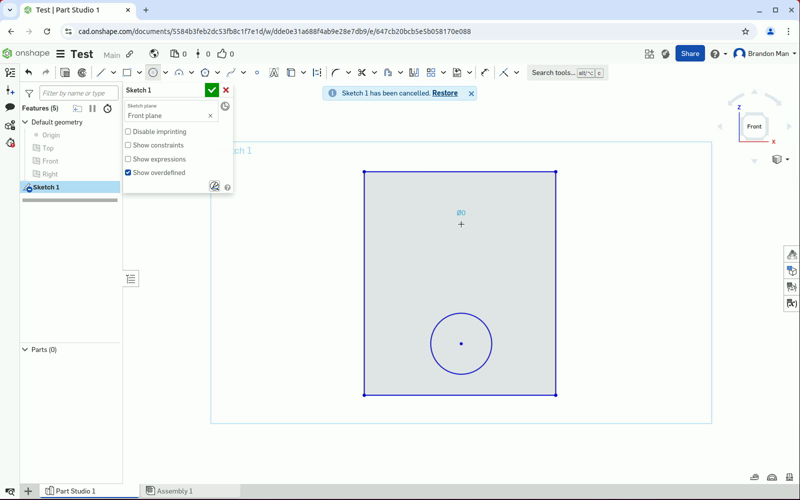
mouse_move(491, 223)
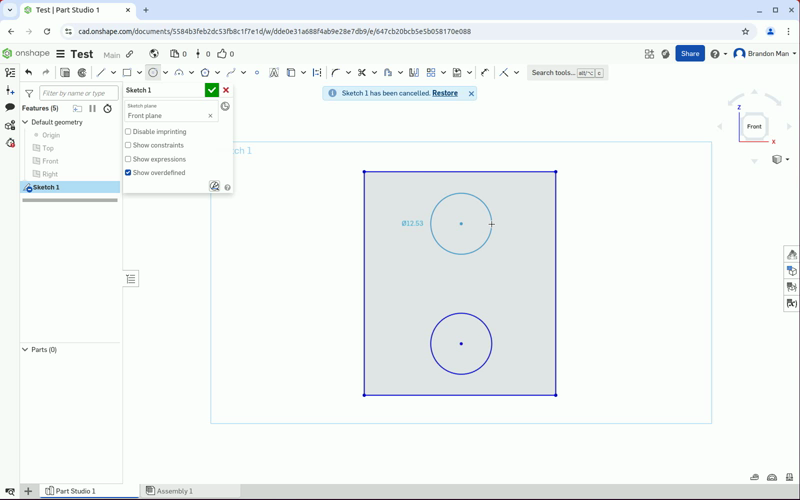
click(491, 223)
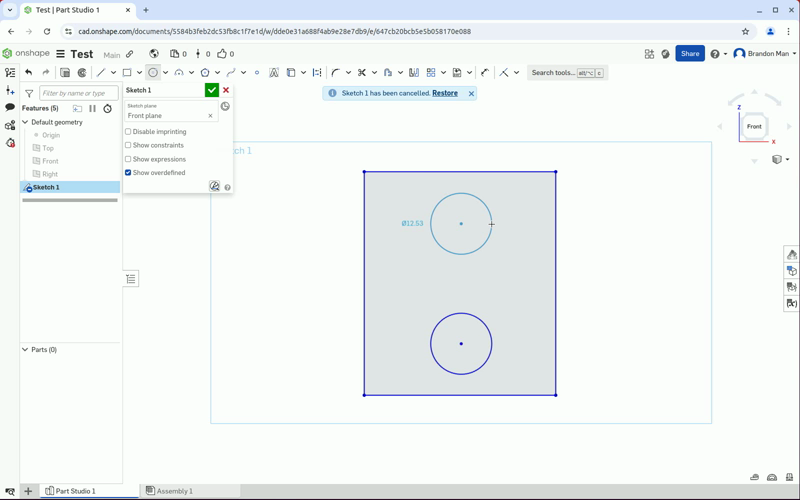
key(esc)
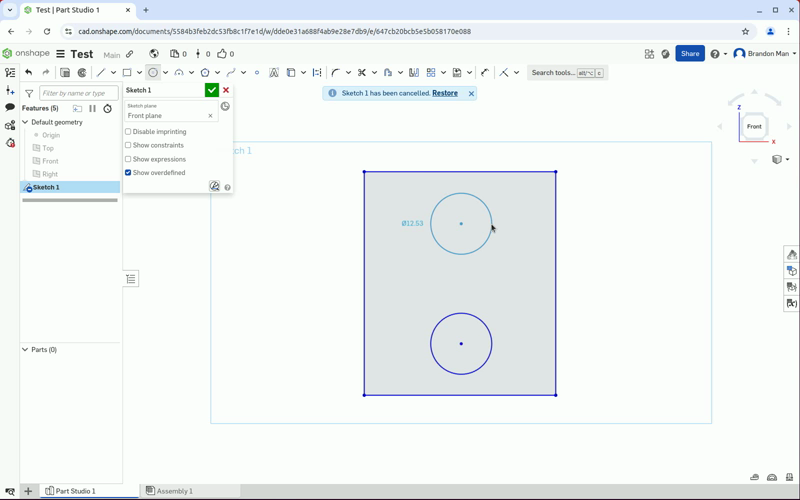
mouse_move(501, 306)
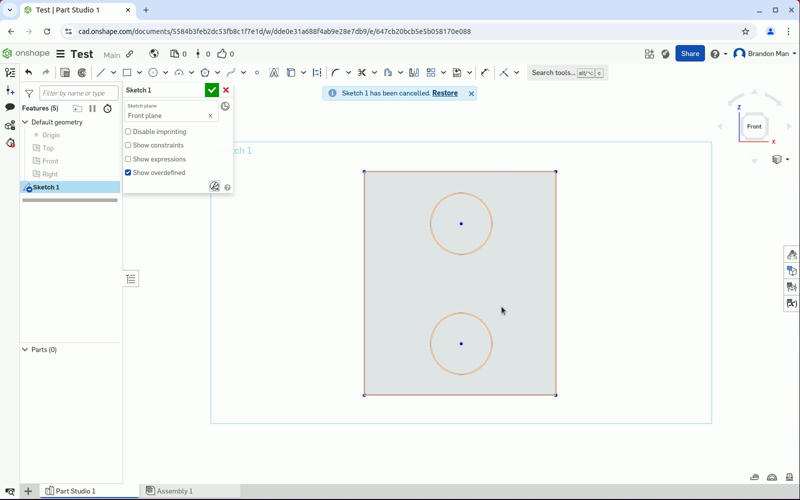
click(501, 306)
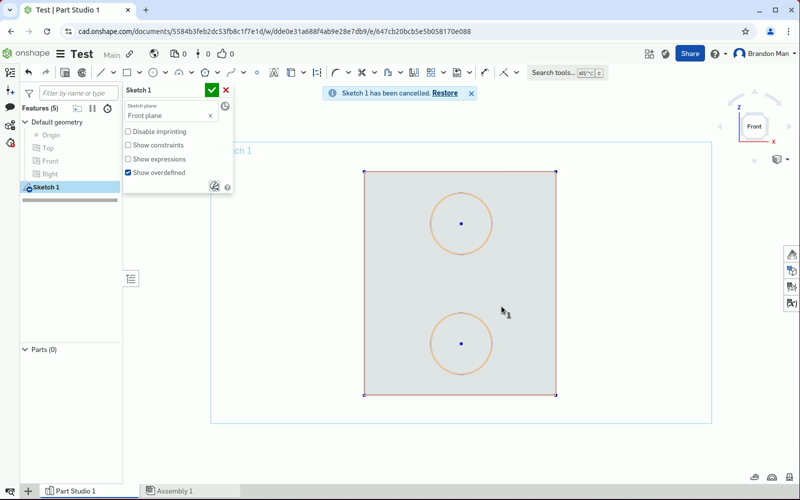
mouse_move(73, 352)
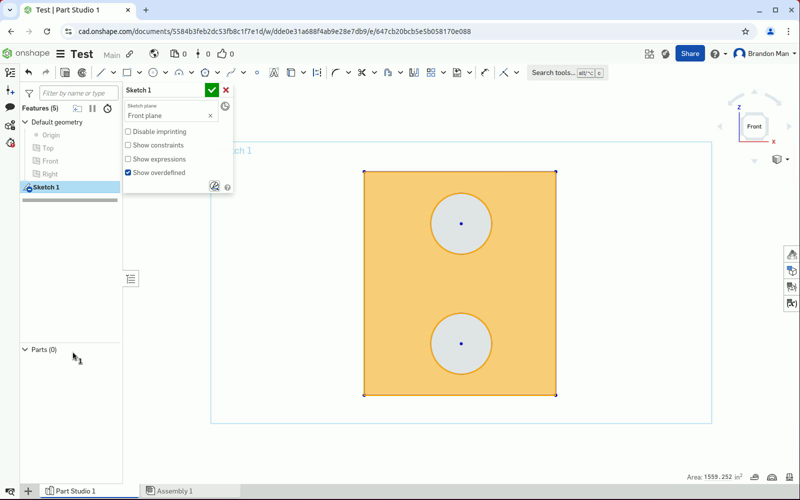
key(shift+y)
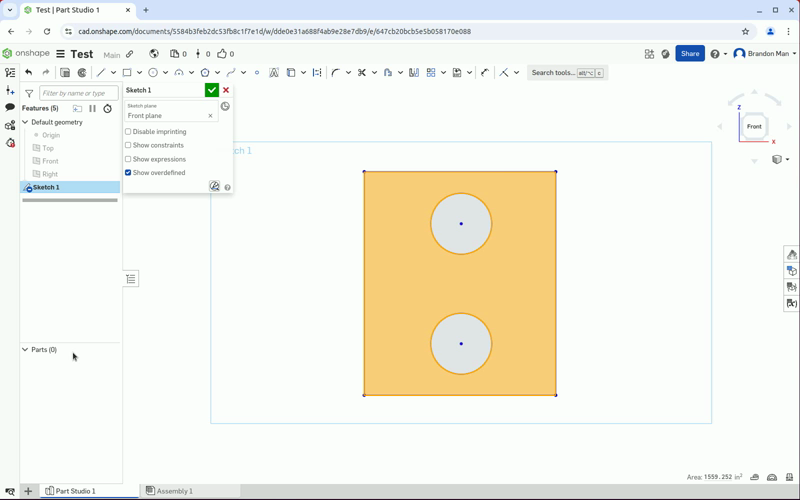
key(shift+e)
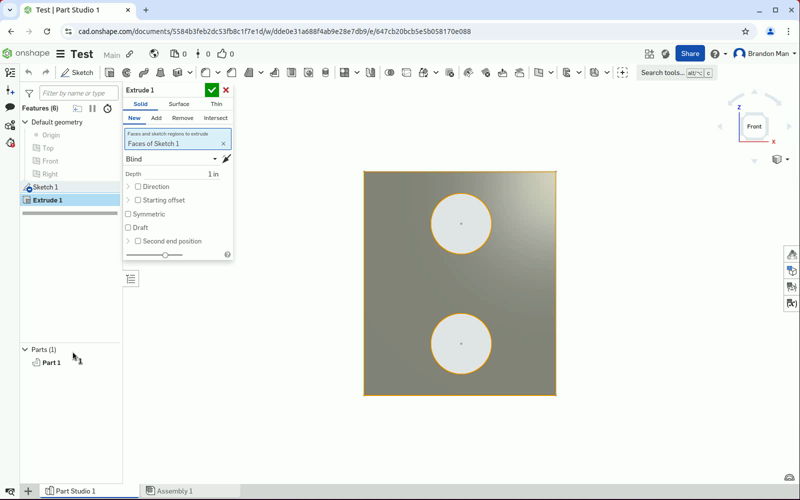
mouse_move(143, 106)
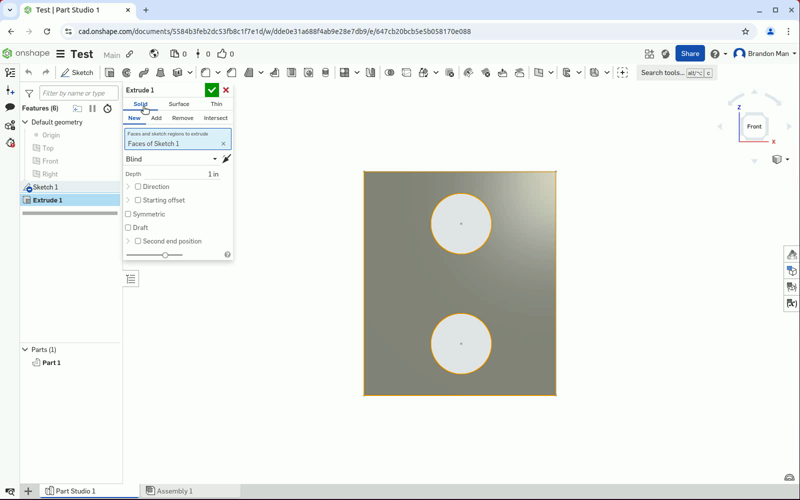
click(143, 106)
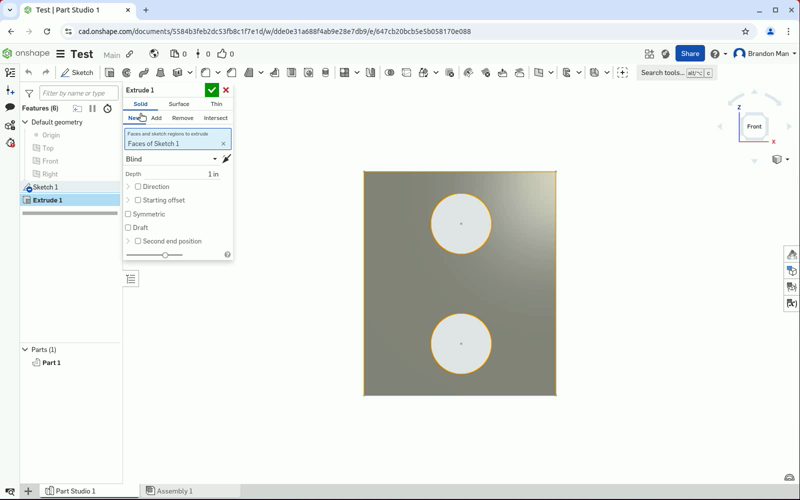
mouse_move(137, 120)
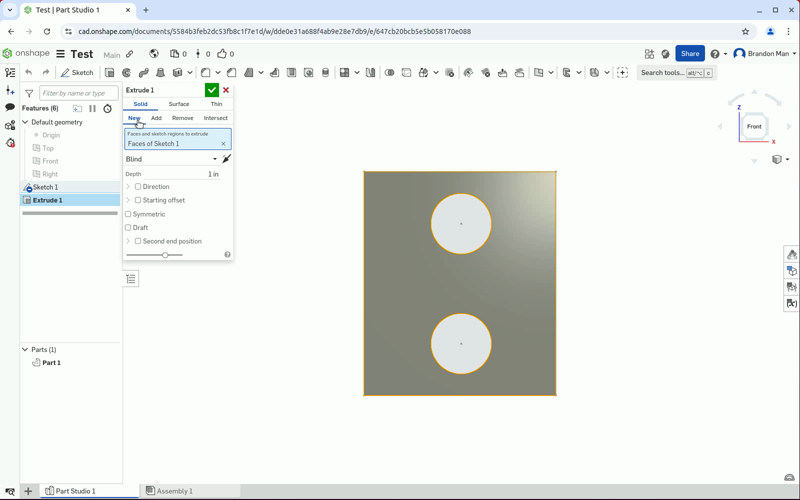
click(137, 120)
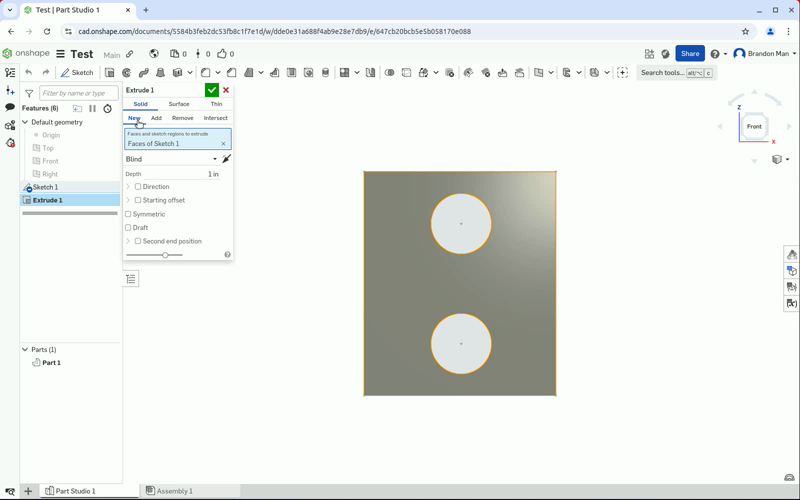
key(tab, 4)
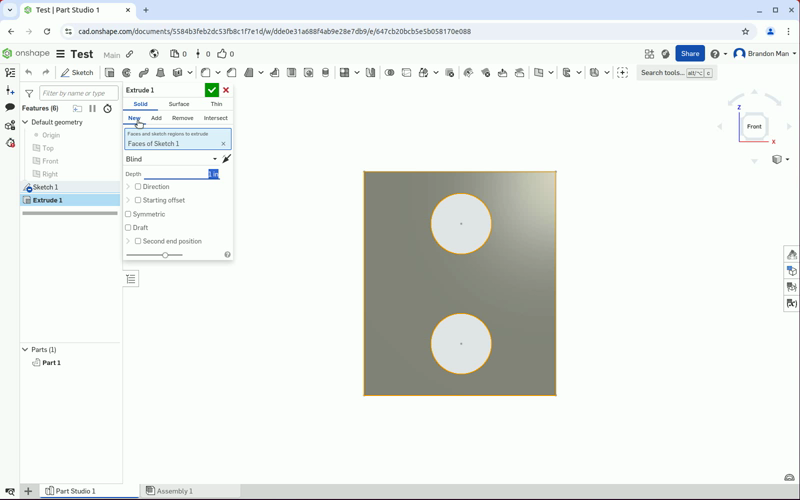
text(8.184)
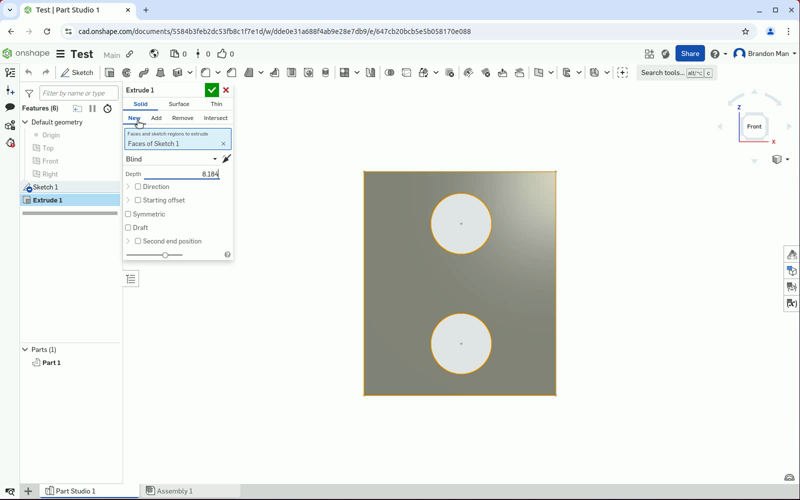
key(enter)
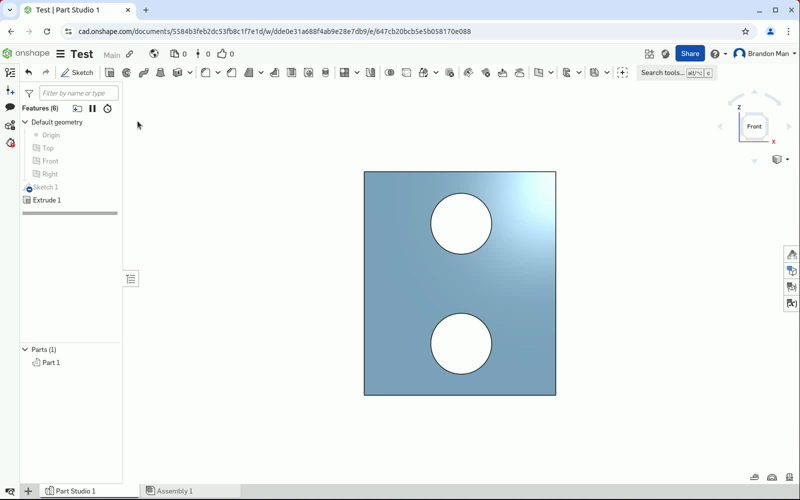
key(shift+h)
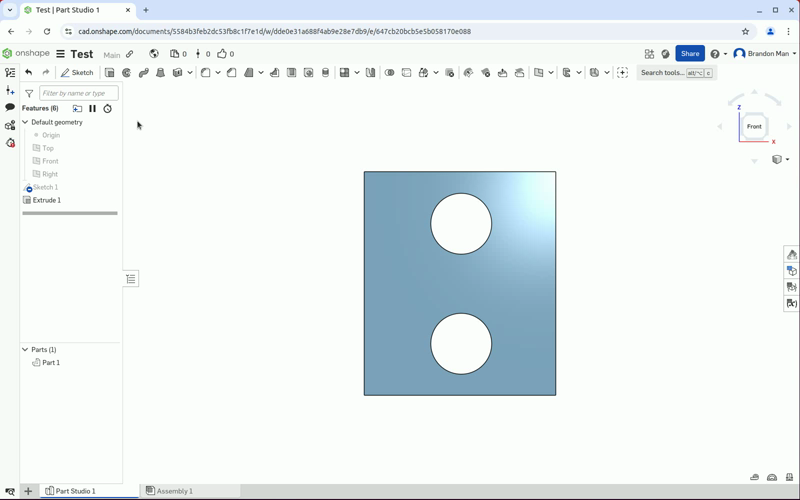
key(shift+h)
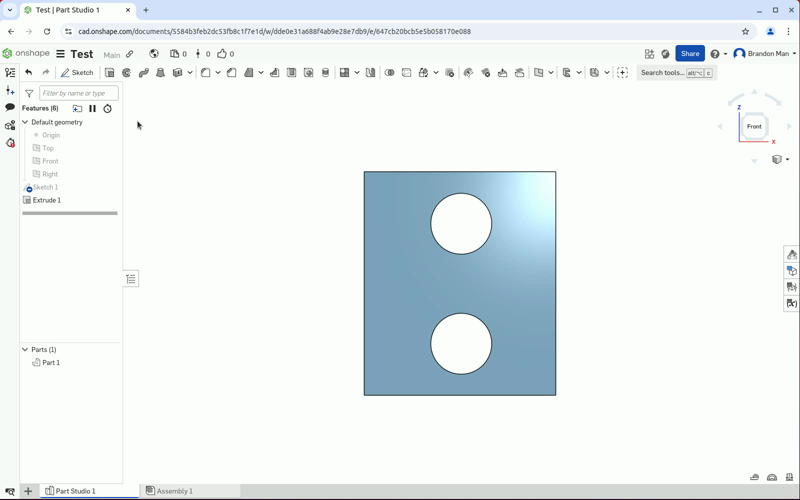
mouse_move(73, 189)
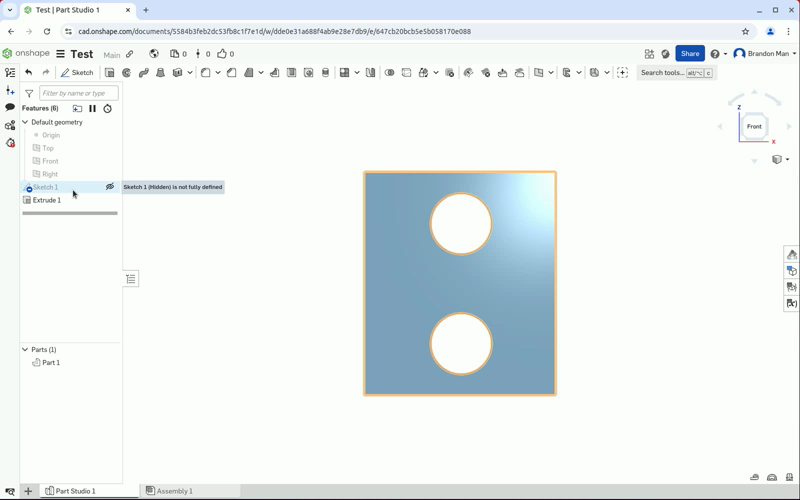
click(73, 189)
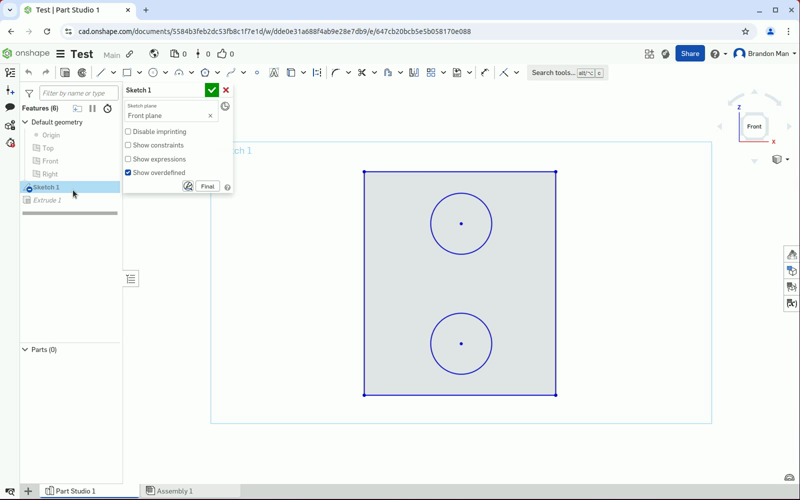
mouse_move(229, 92)
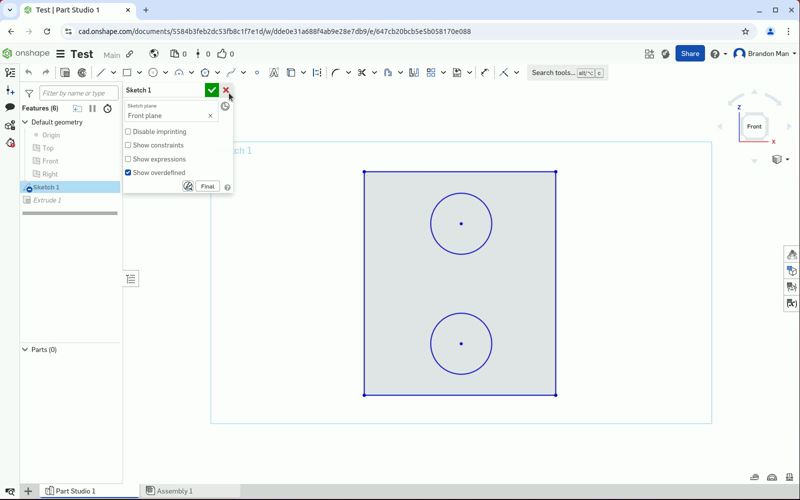
click(229, 92)
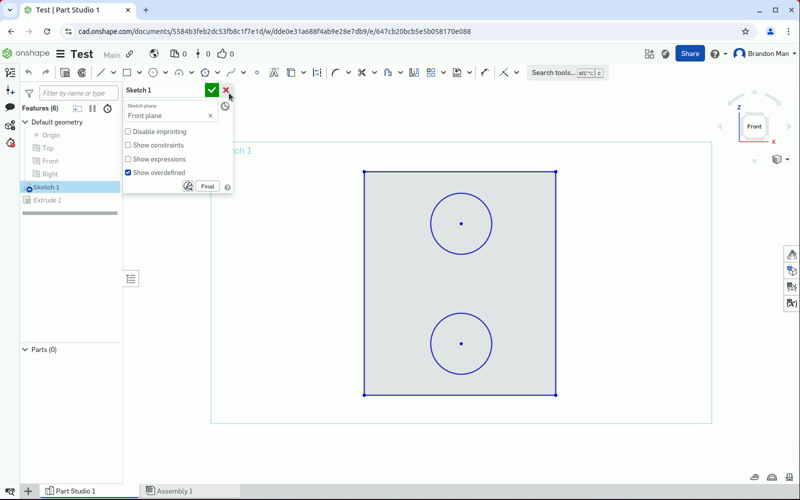
key(shift+s)
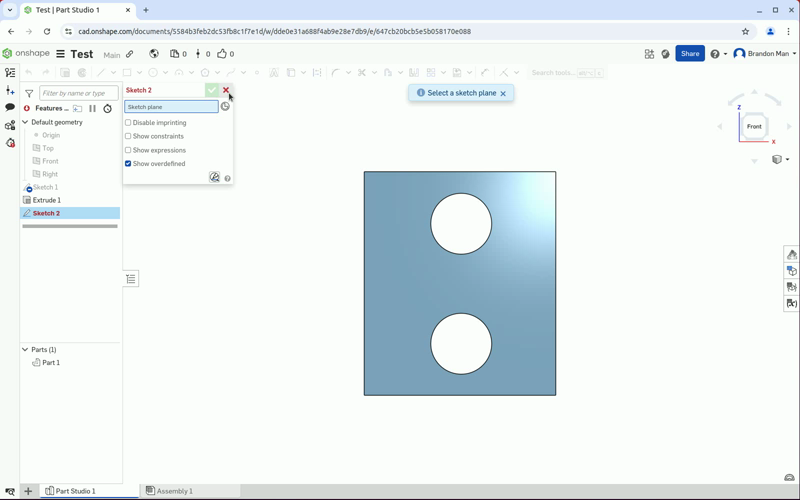
mouse_move(73, 163)
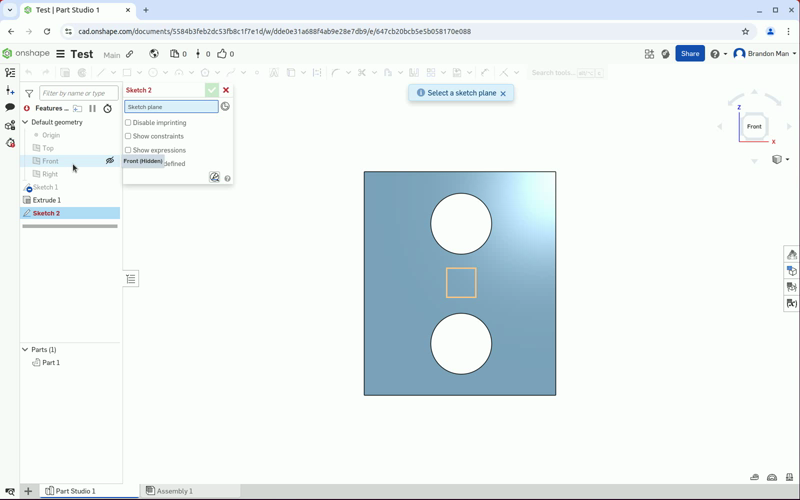
click(73, 163)
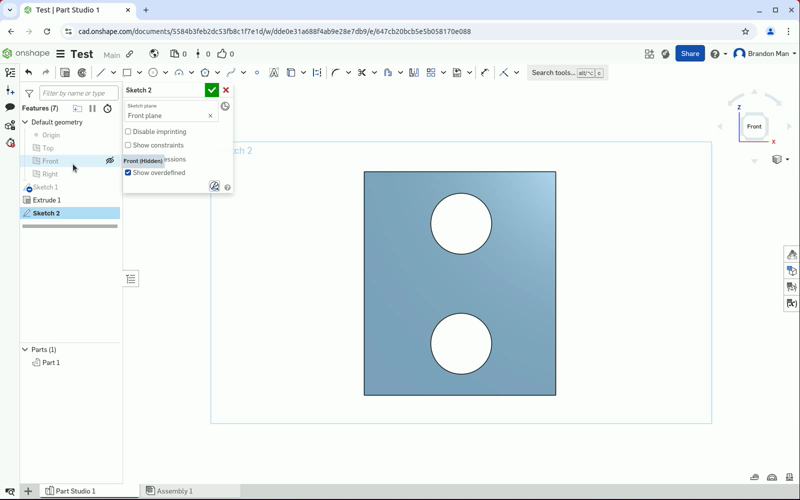
mouse_move(73, 352)
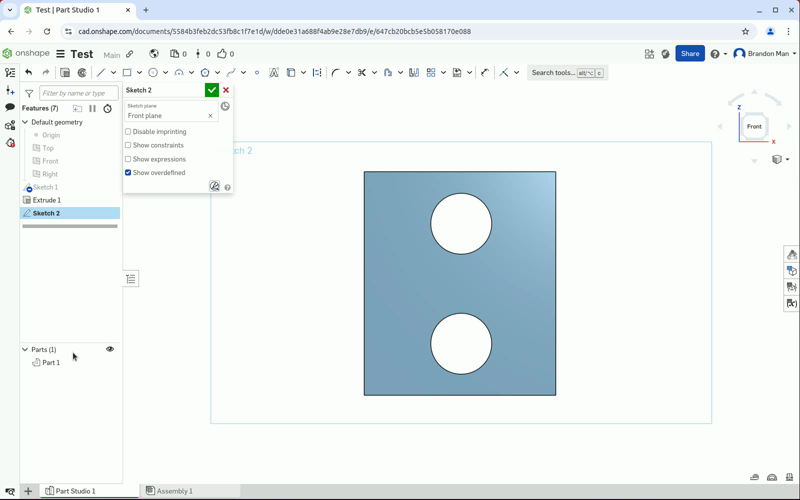
key(y)
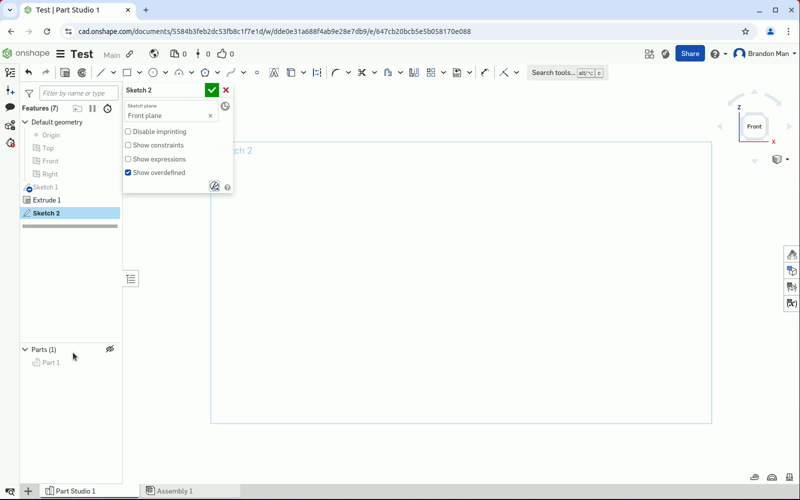
key(c)
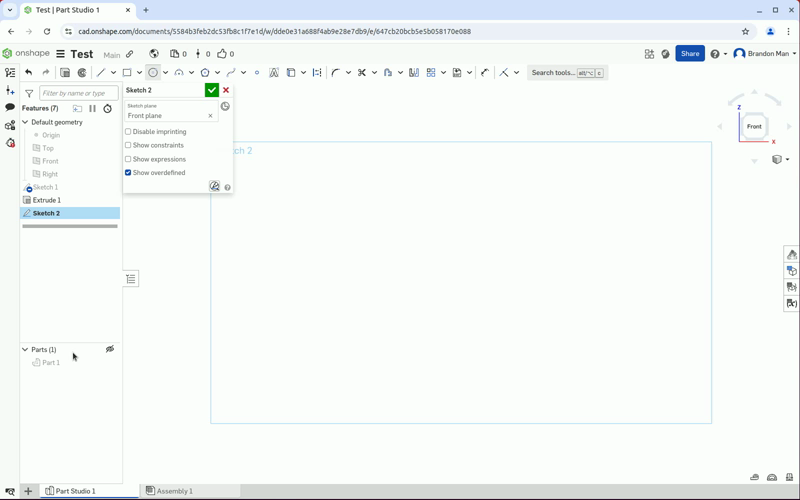
key_down(shift)
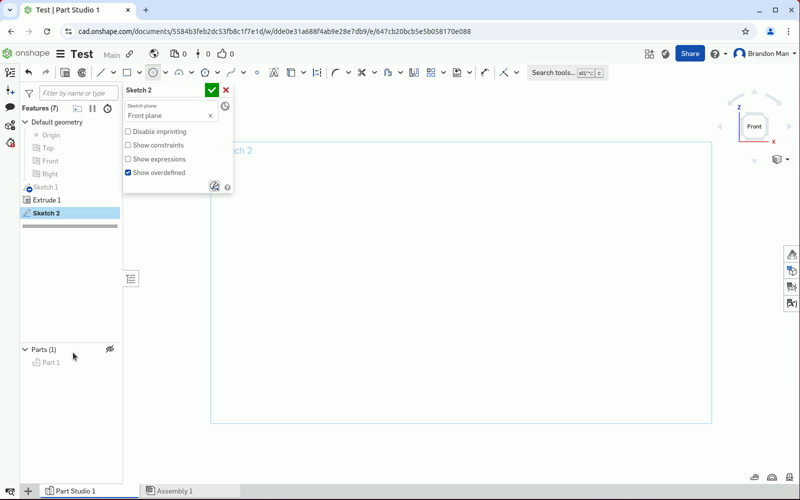
mouse_move(461, 222)
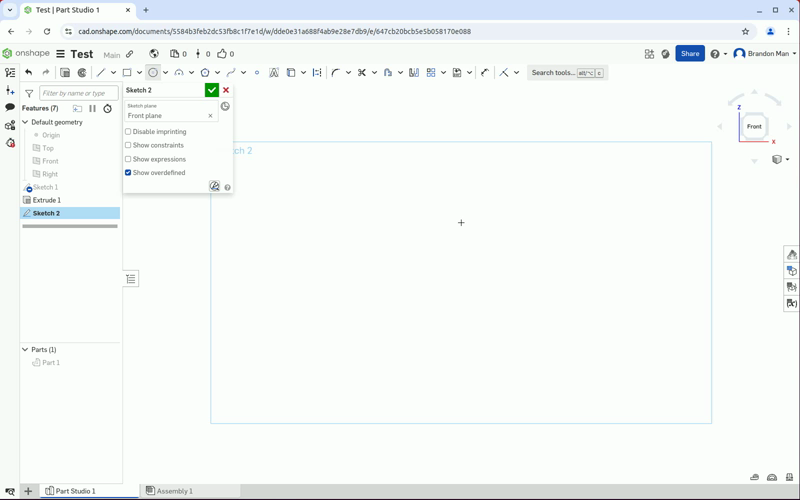
click(461, 222)
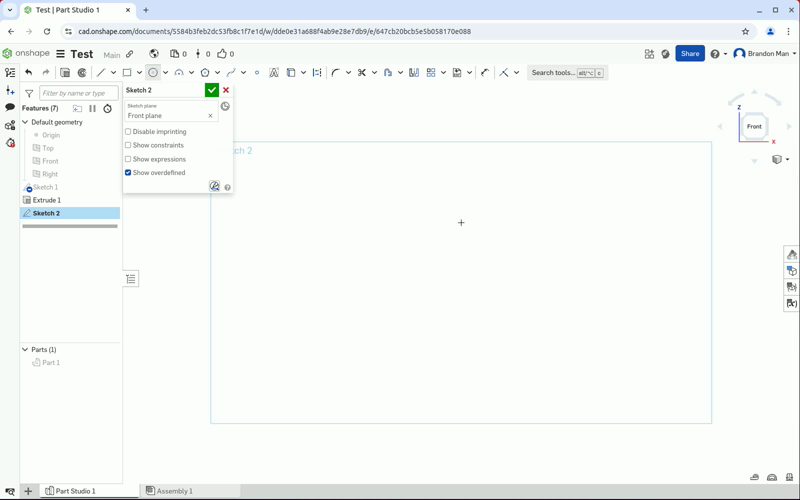
key_up(shift)
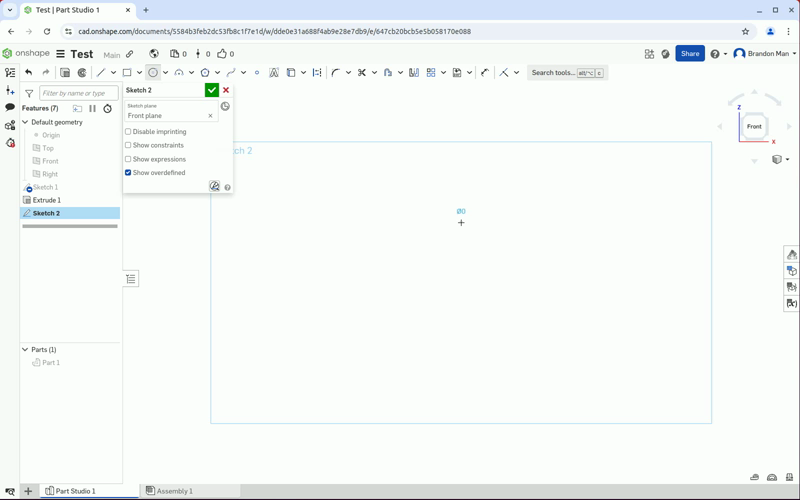
mouse_move(492, 222)
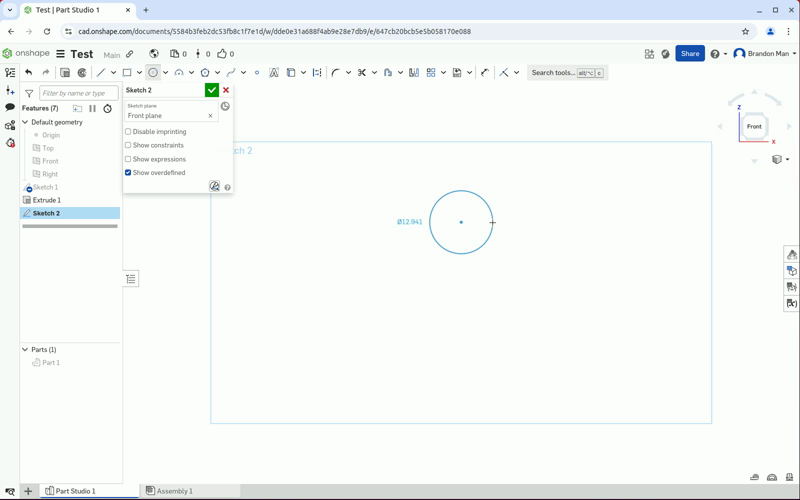
click(492, 222)
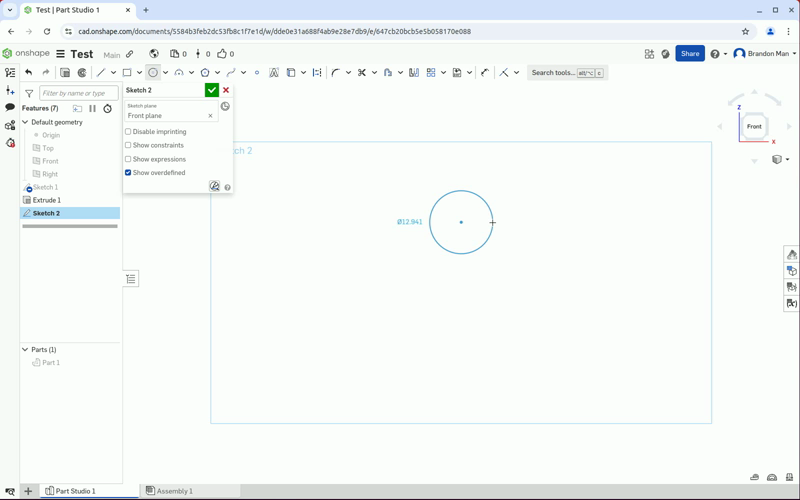
key(esc)
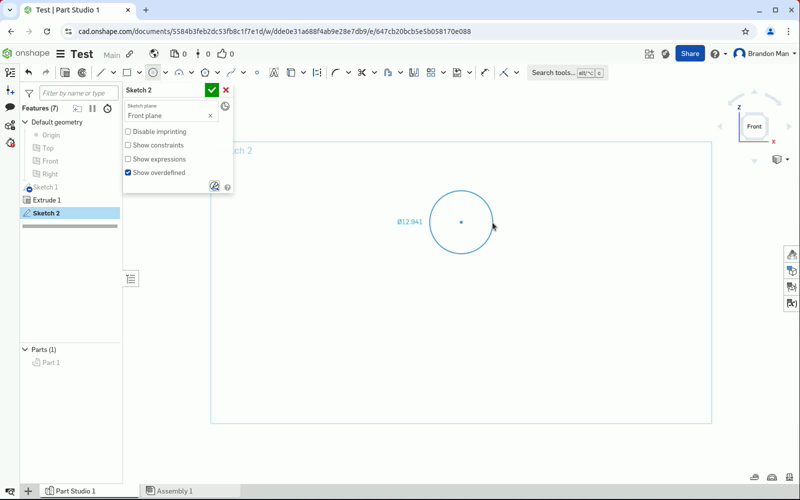
mouse_move(442, 240)
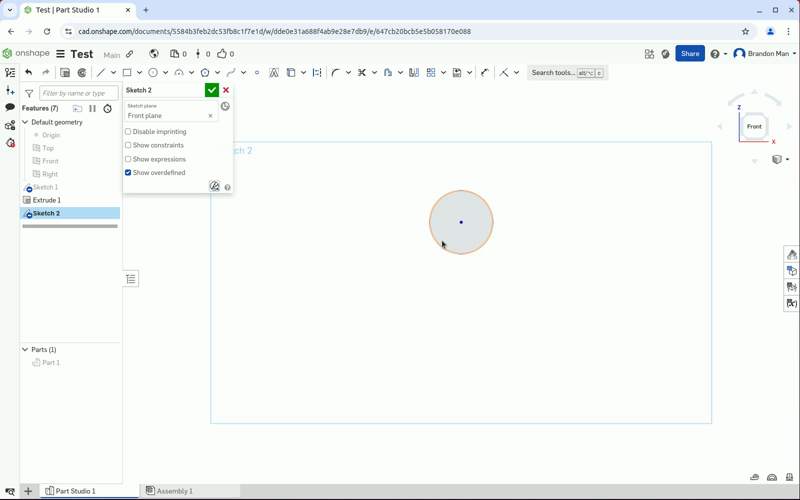
click(442, 240)
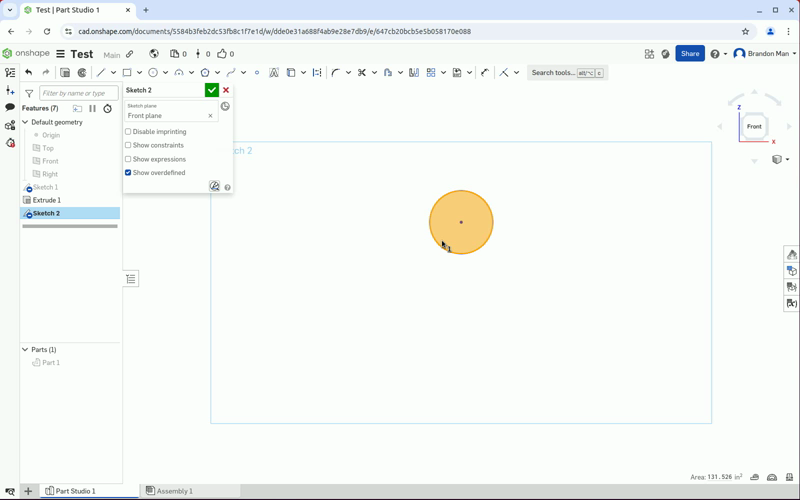
mouse_move(73, 352)
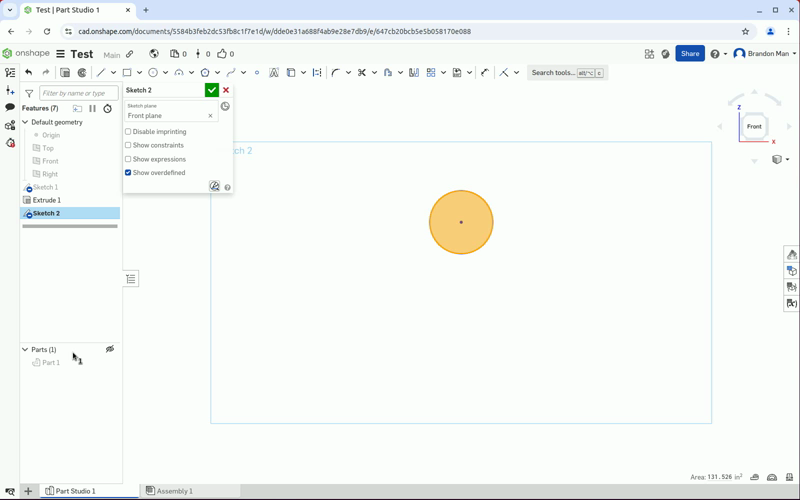
key(shift+y)
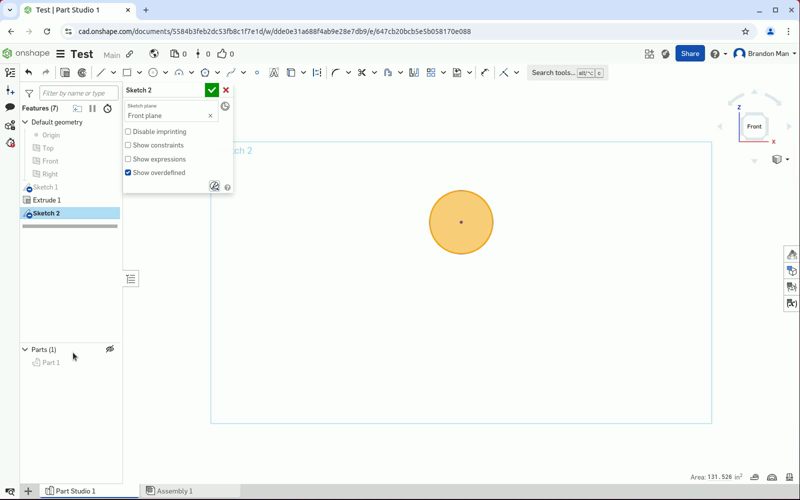
key(shift+e)
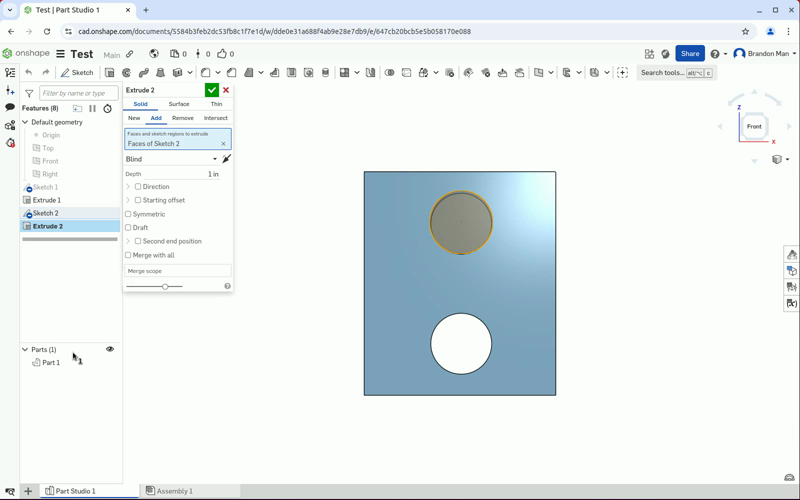
mouse_move(143, 106)
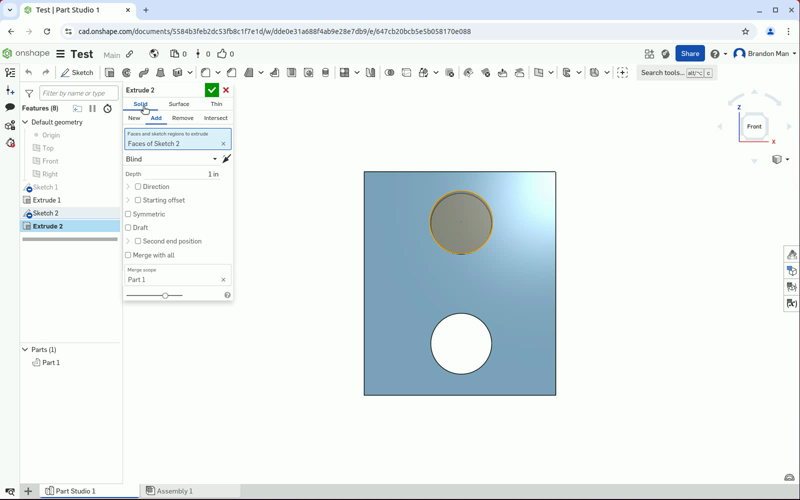
click(143, 106)
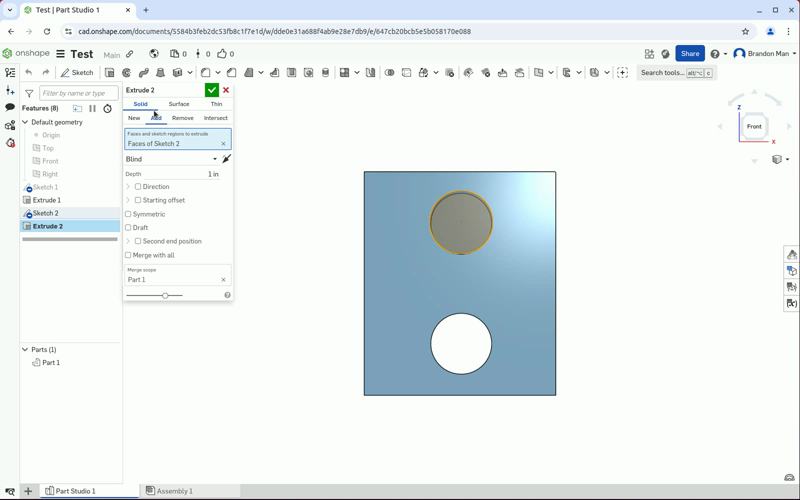
mouse_move(186, 120)
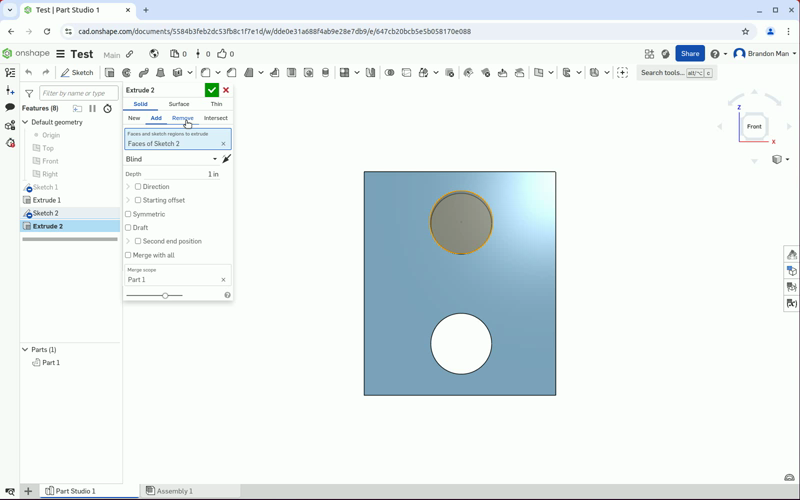
click(186, 120)
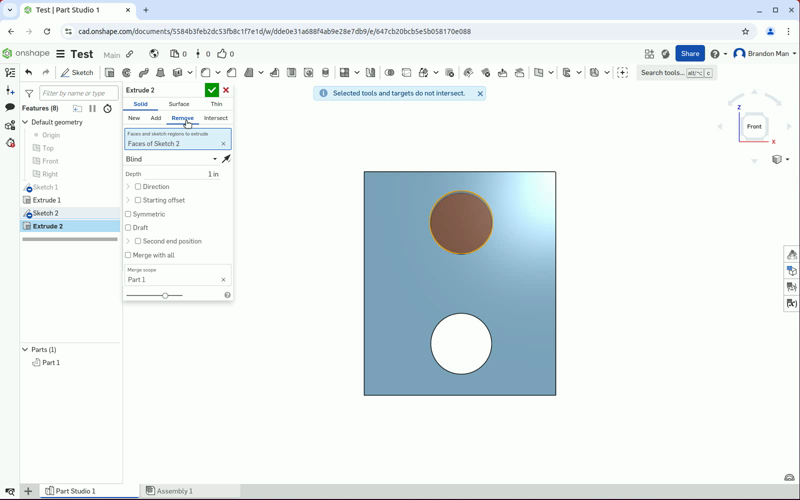
key(tab, 4)
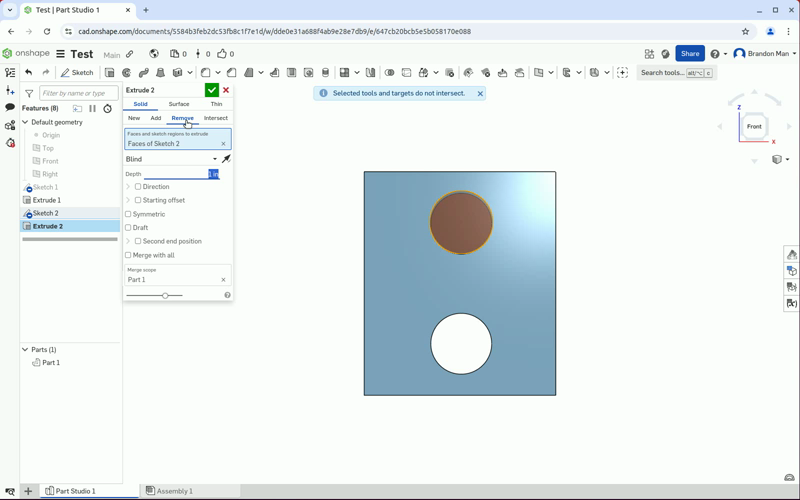
text(-8.184)
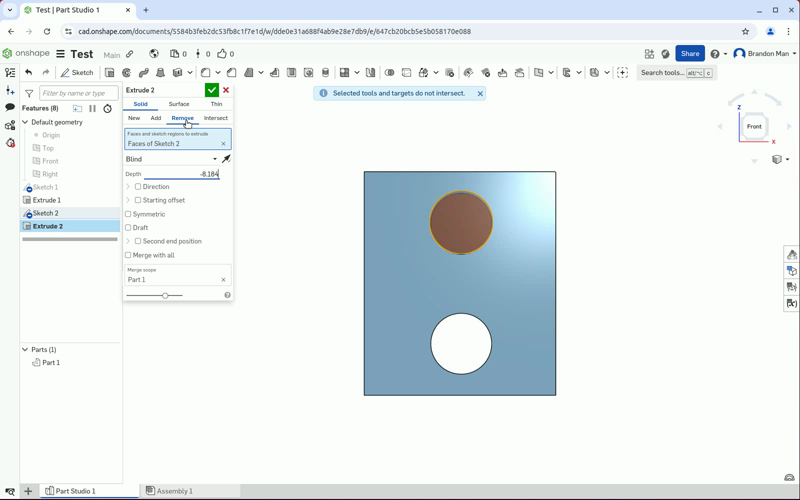
key(tab, 6)
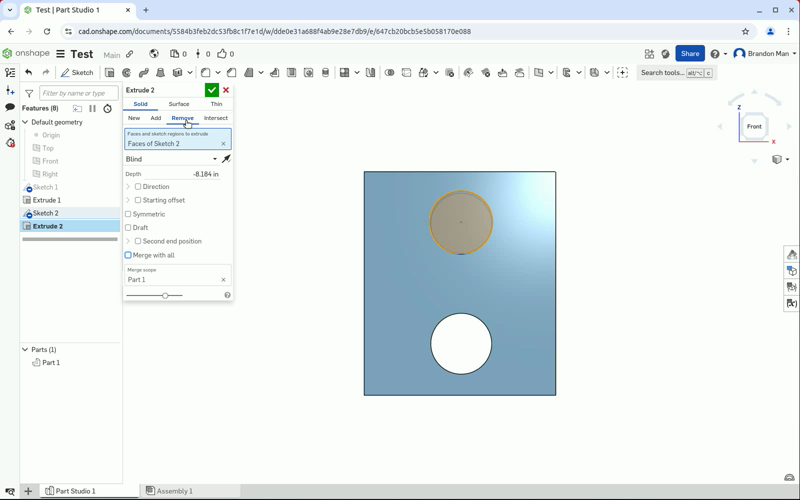
key(space)
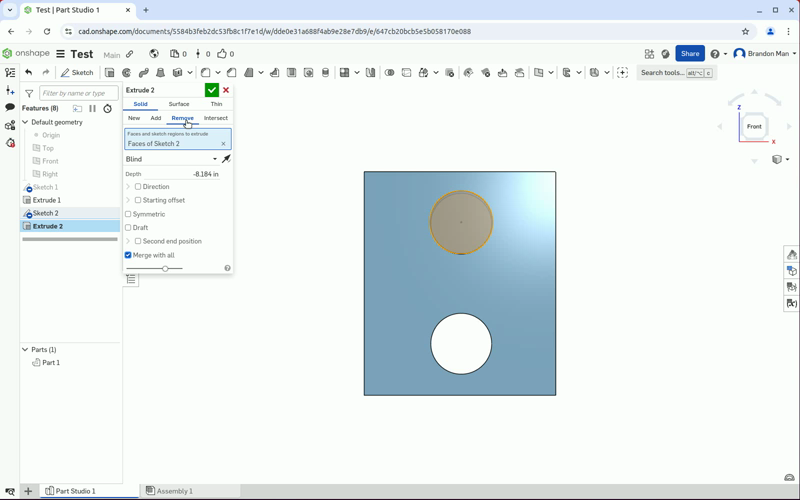
key(enter)
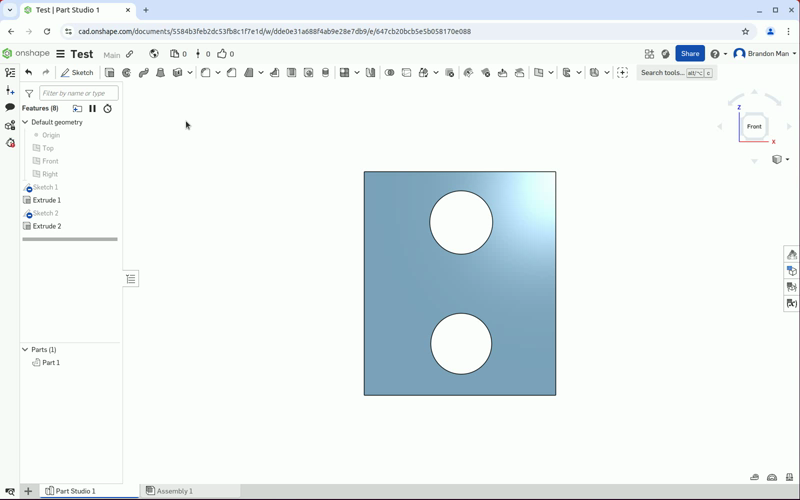
key(shift+h)
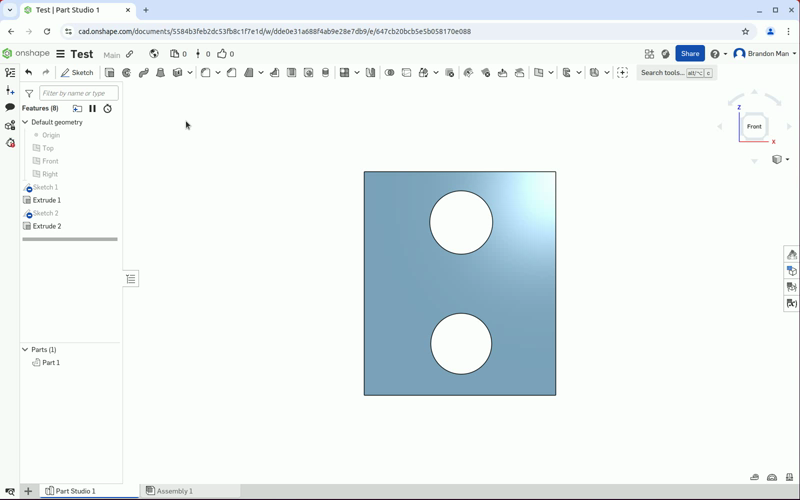
key(shift+h)
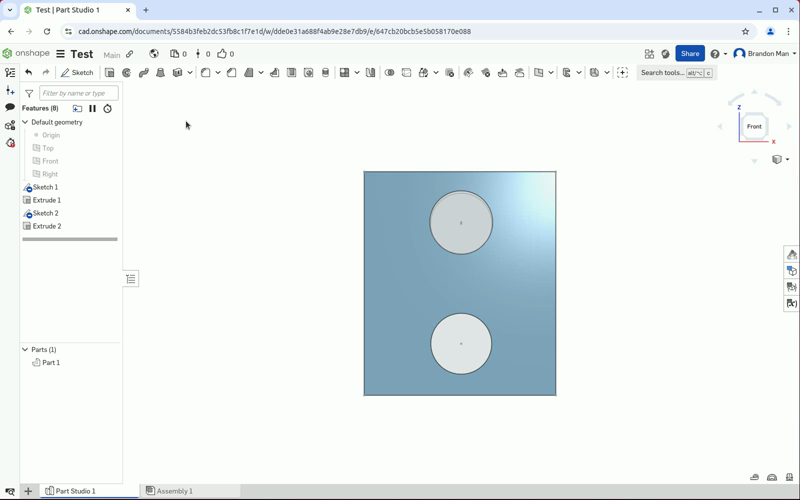
key(shift+7)
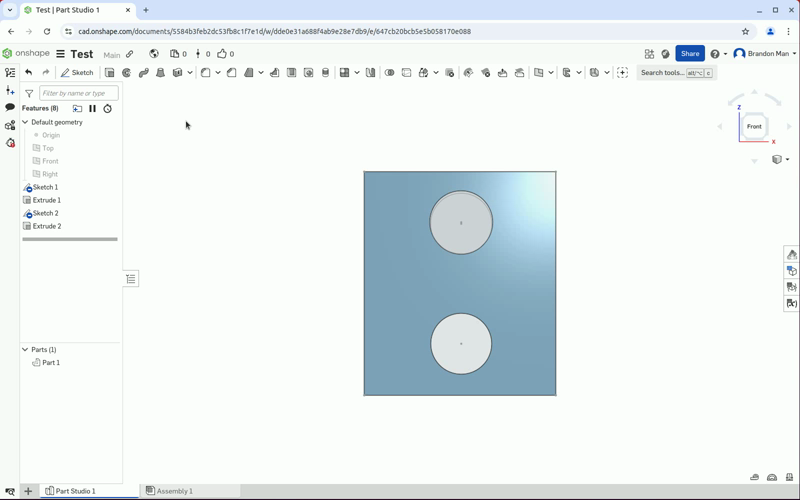
key(left, 2)
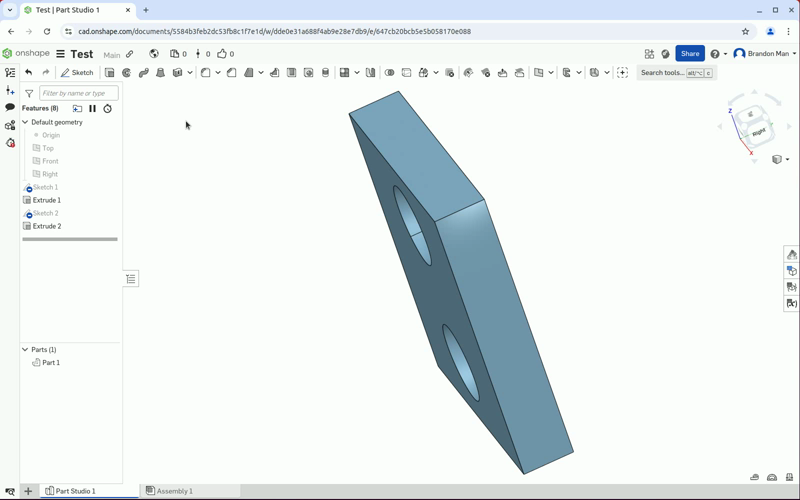
key(down, 2)
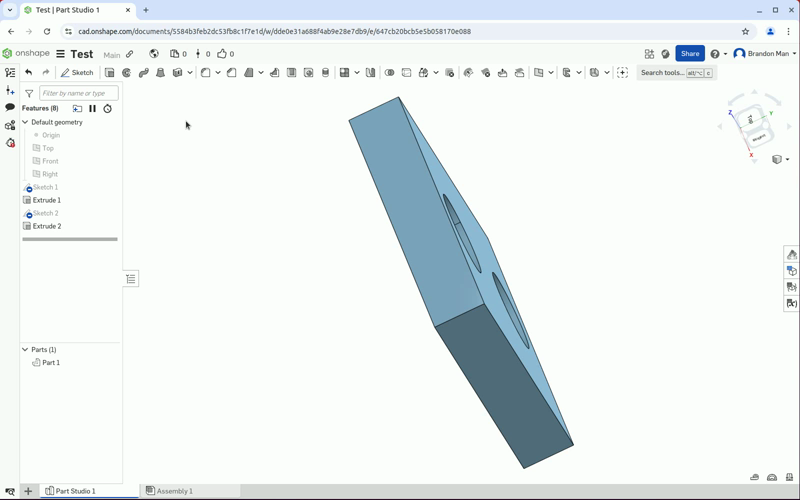
key(up, 2)
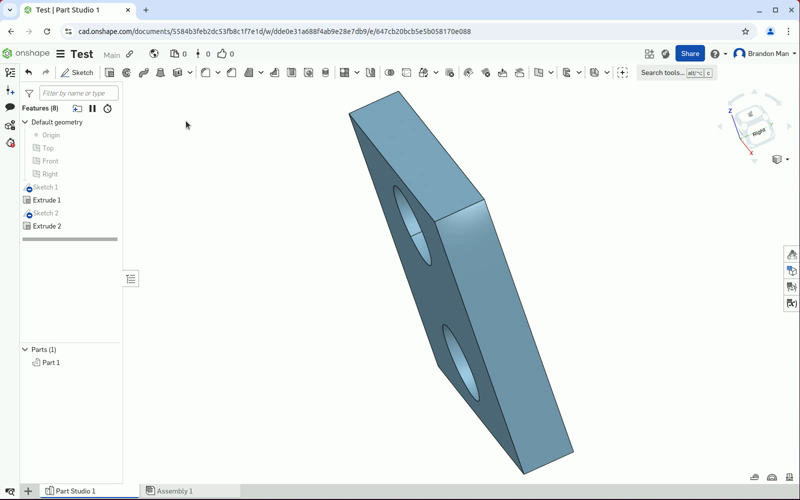
key(right, 2)
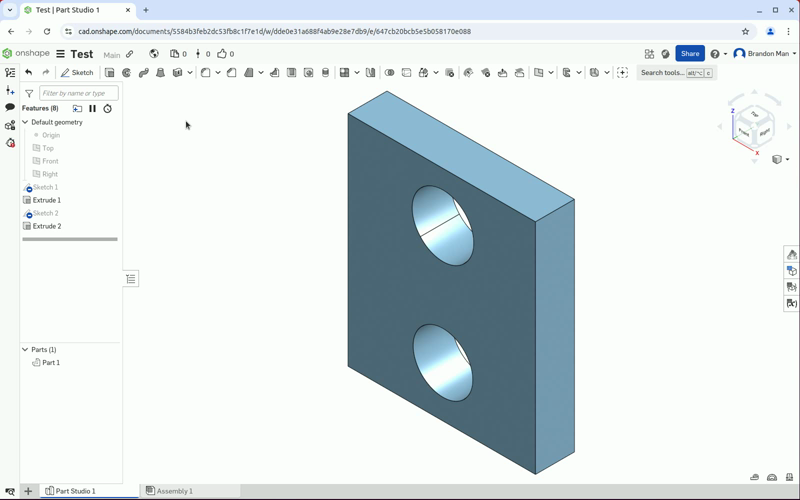
mouse_move(73, 189)
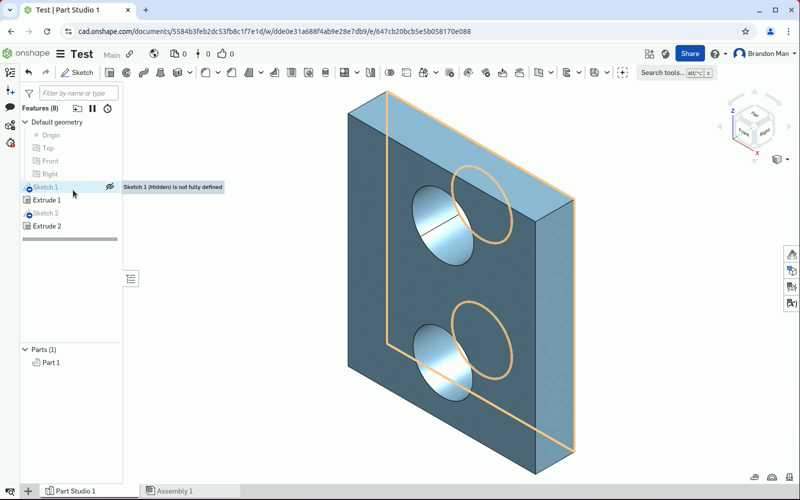
click(73, 189)